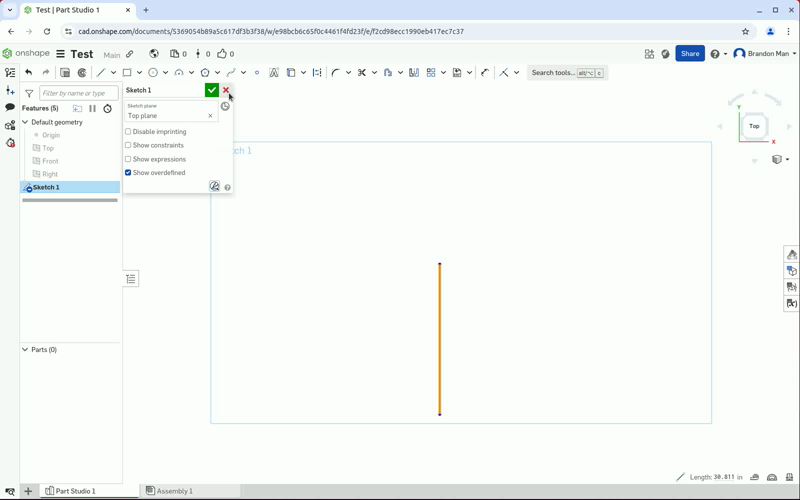
key(shift+h)
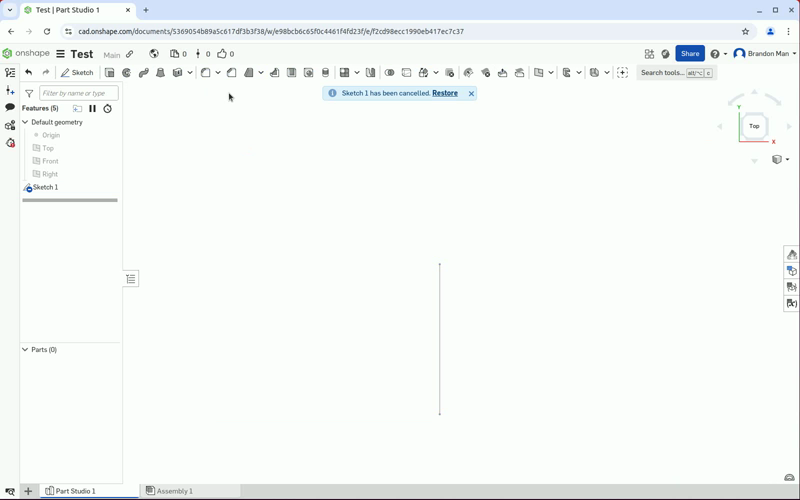
key(shift+s)
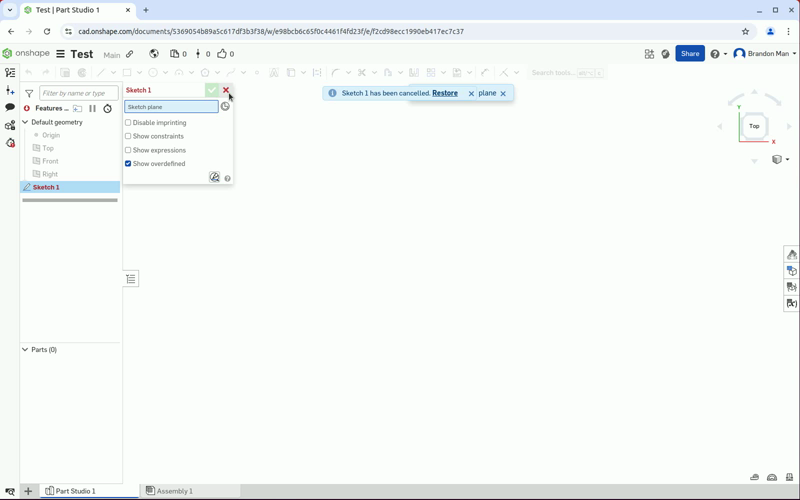
mouse_move(73, 150)
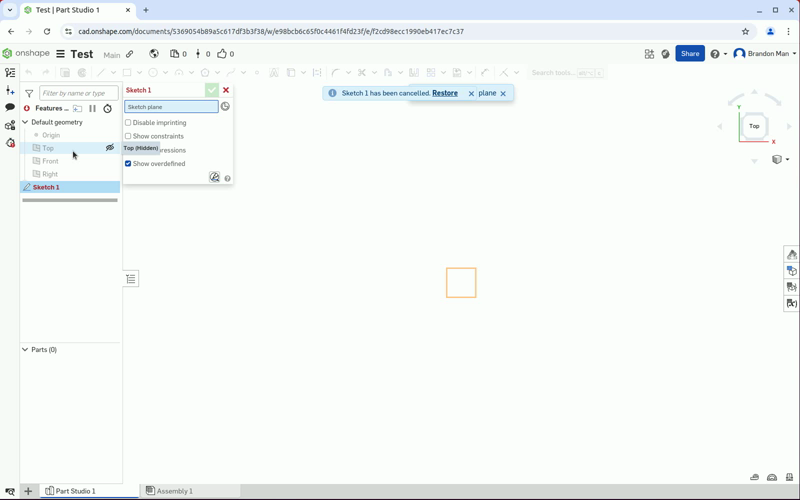
click(73, 150)
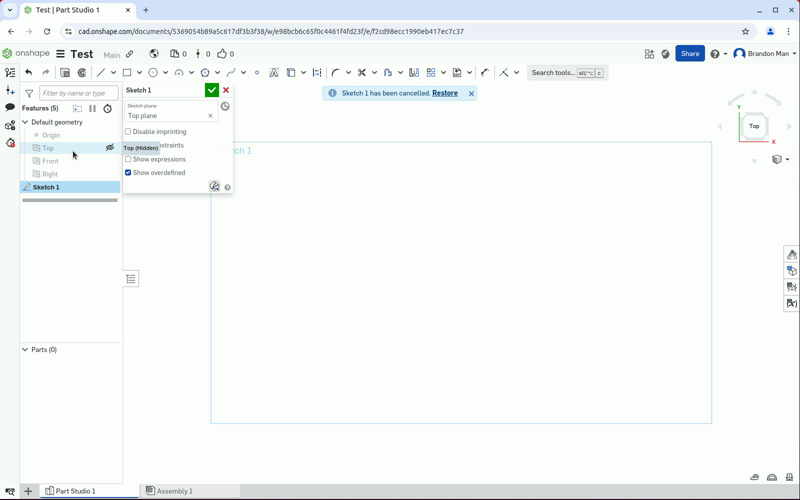
mouse_move(73, 352)
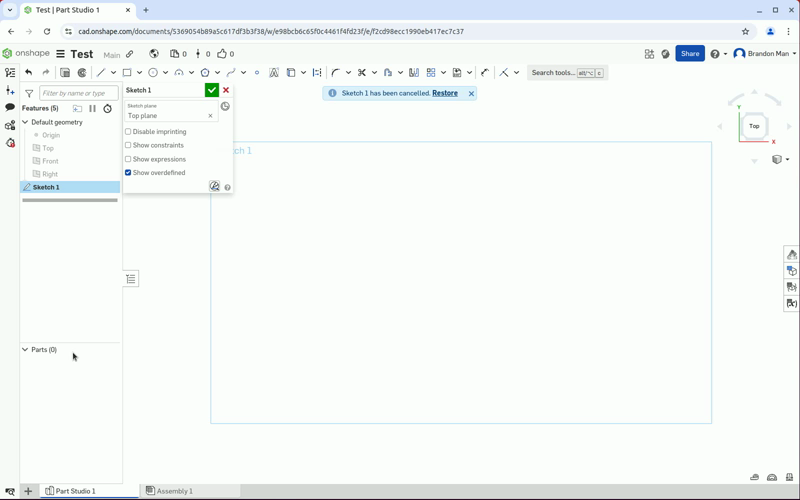
key(y)
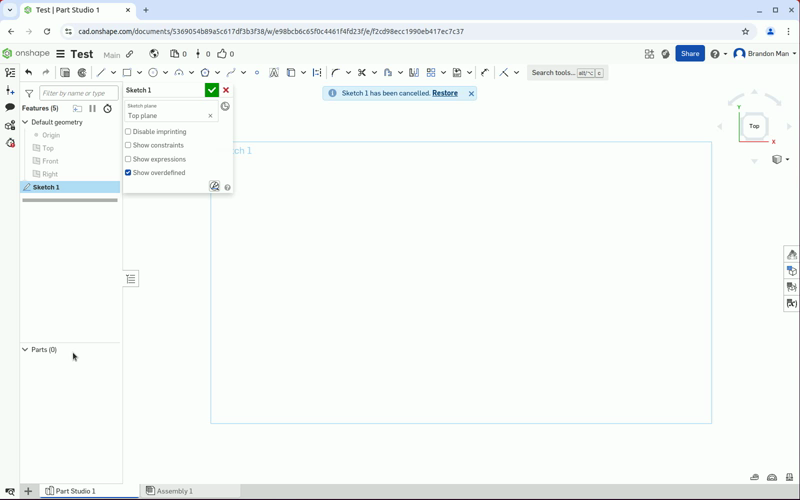
key(l)
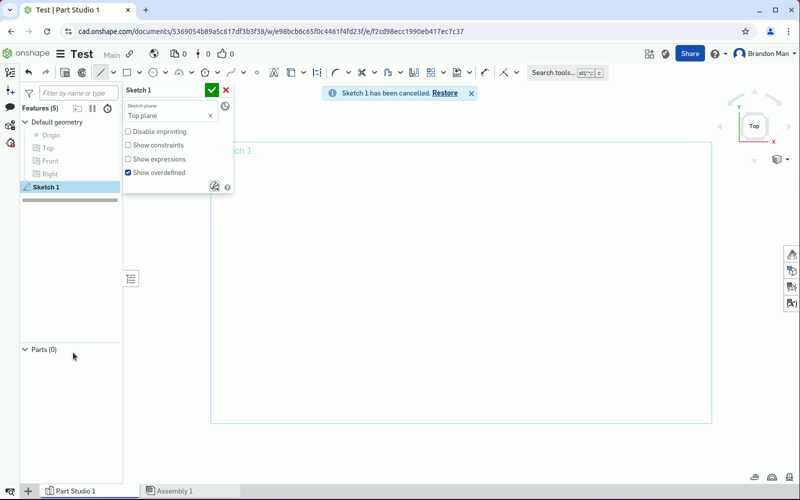
key_down(shift)
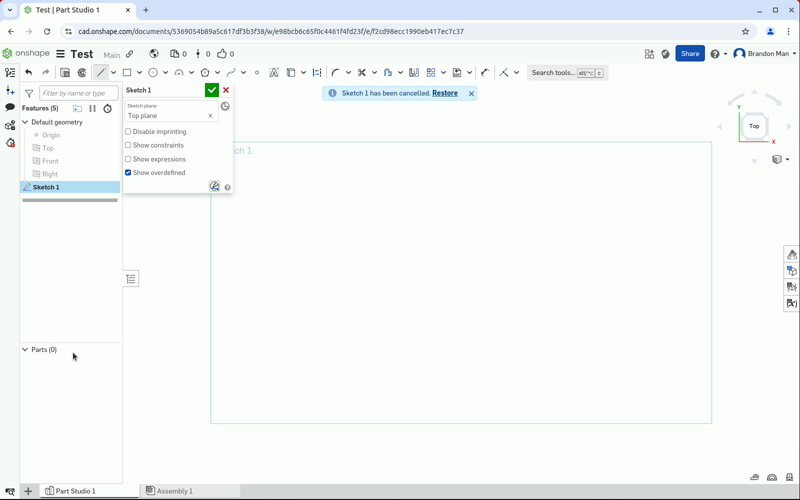
mouse_move(409, 252)
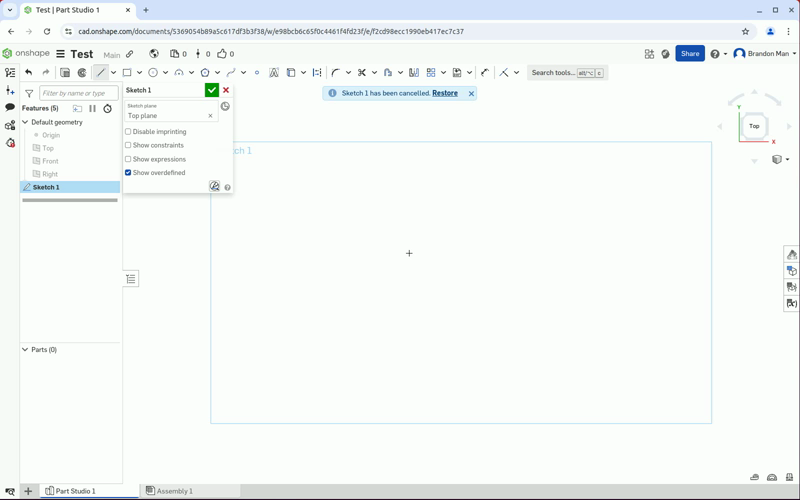
click(409, 252)
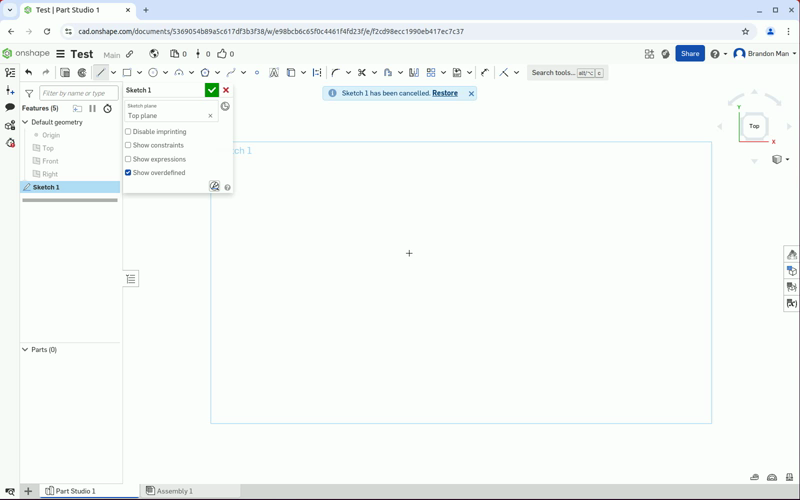
key_up(shift)
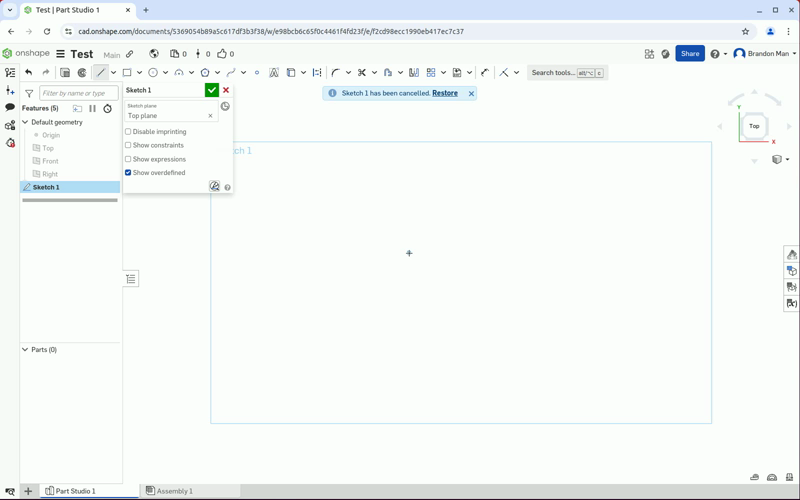
key_down(shift)
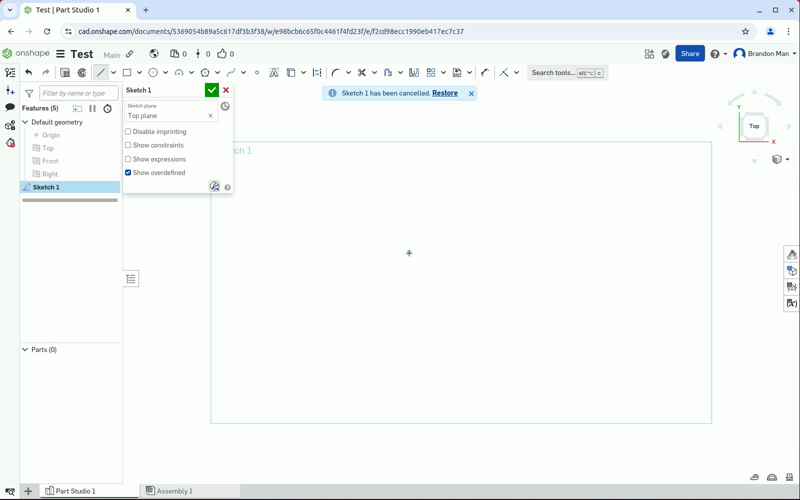
mouse_move(477, 315)
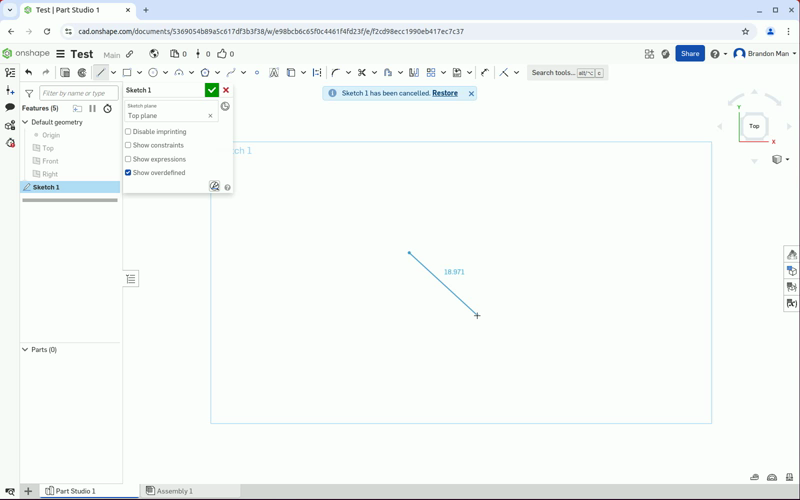
click(477, 315)
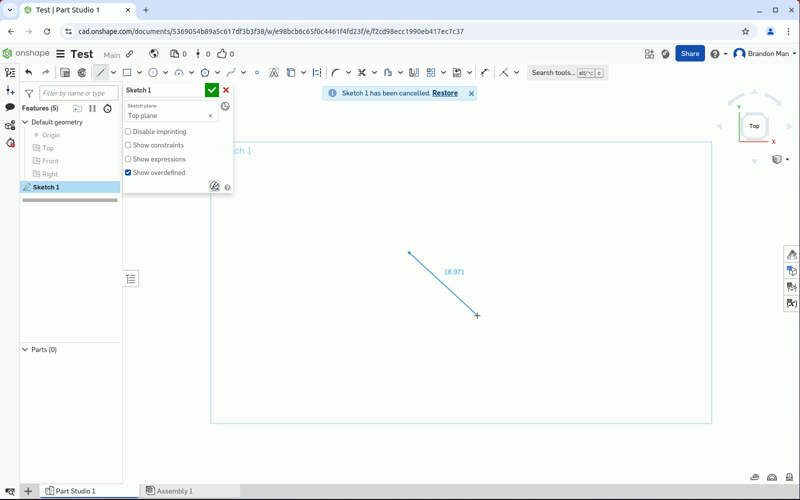
key_up(shift)
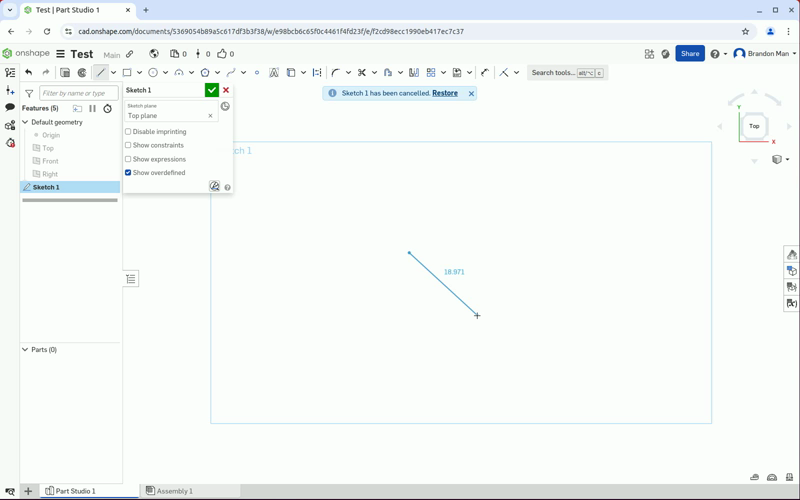
key_down(shift)
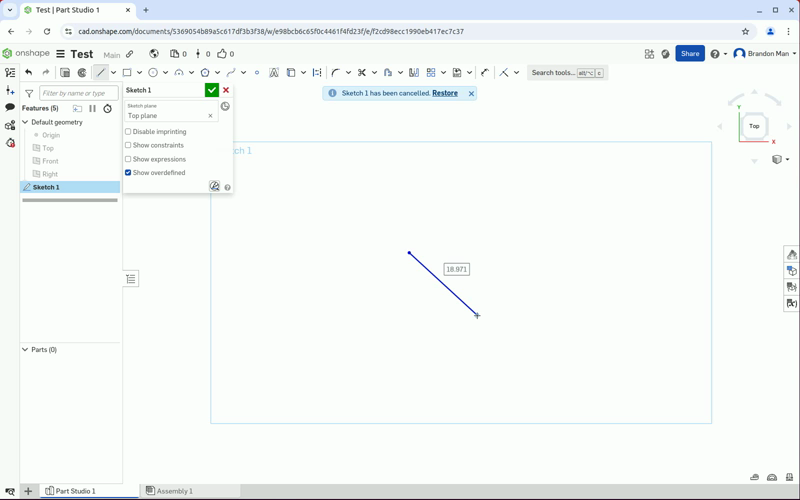
mouse_move(507, 315)
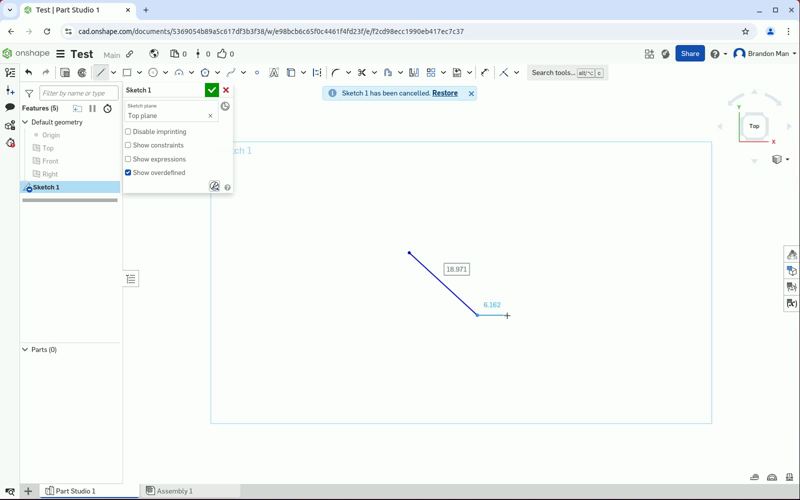
mouse_move(484, 312)
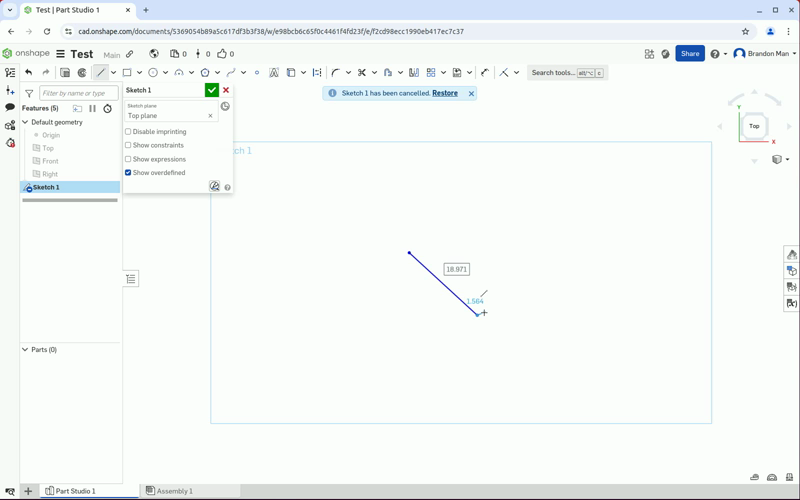
click(484, 312)
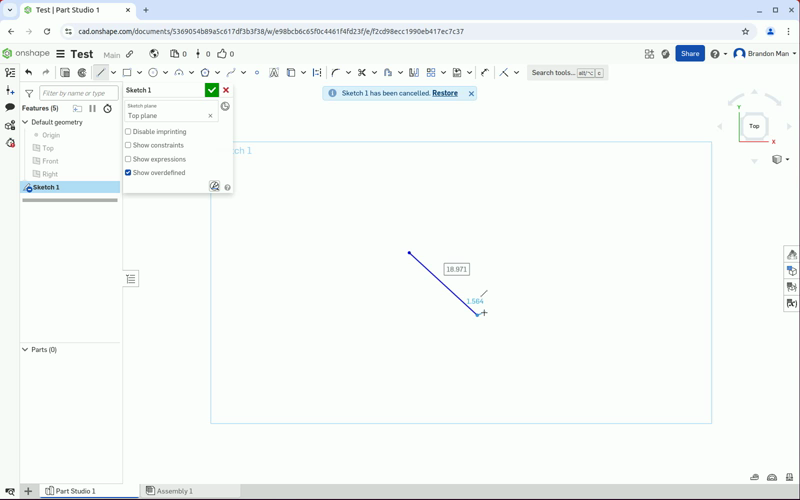
key_up(shift)
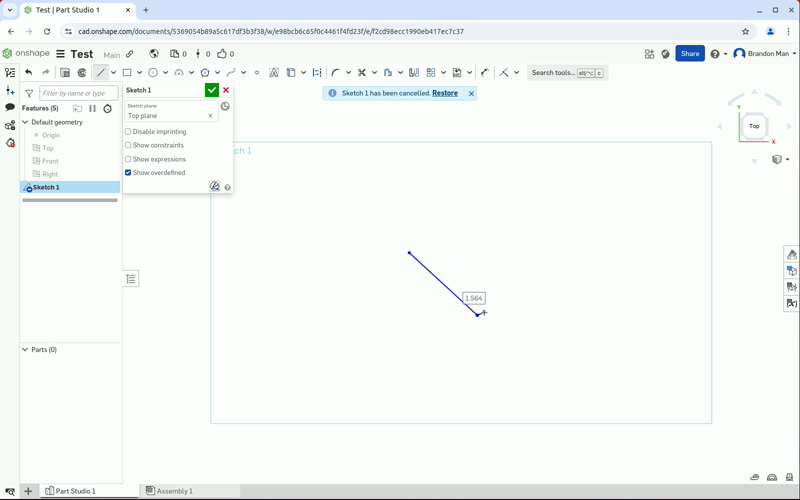
key_down(shift)
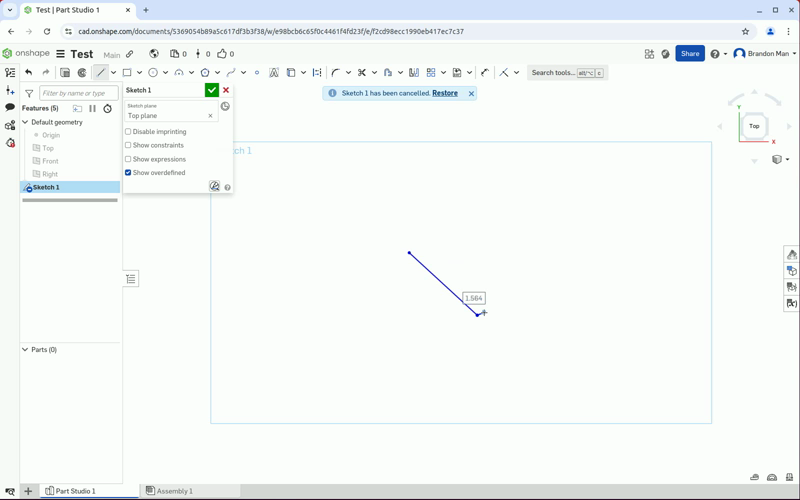
mouse_move(505, 253)
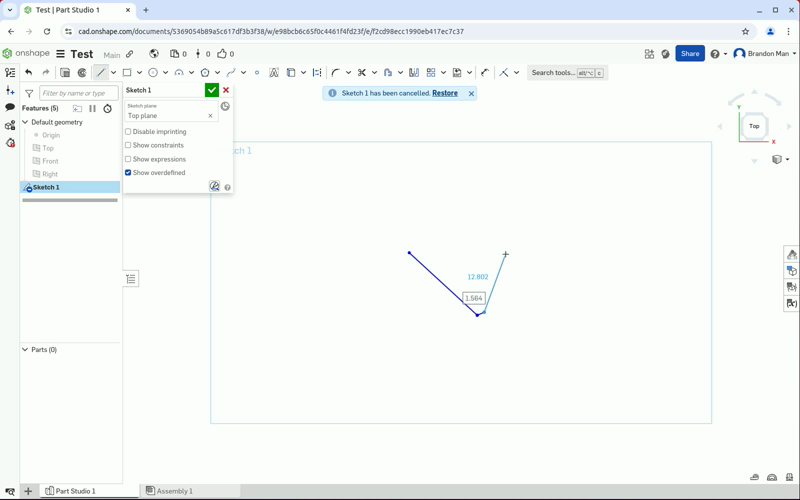
click(505, 253)
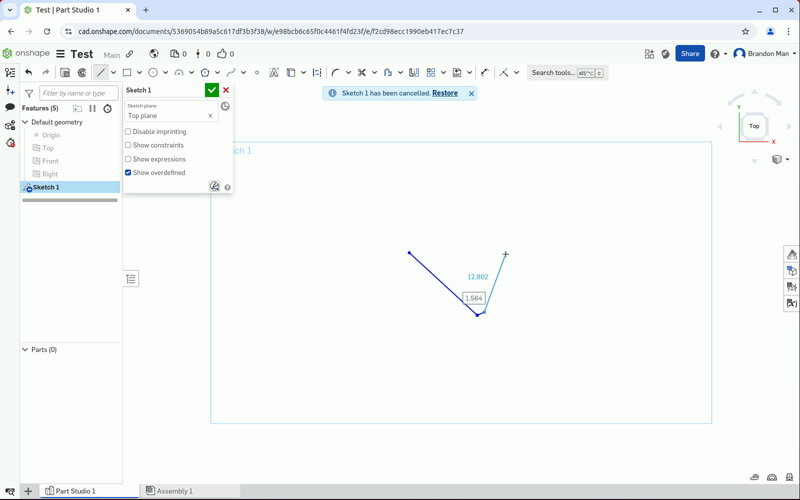
key_up(shift)
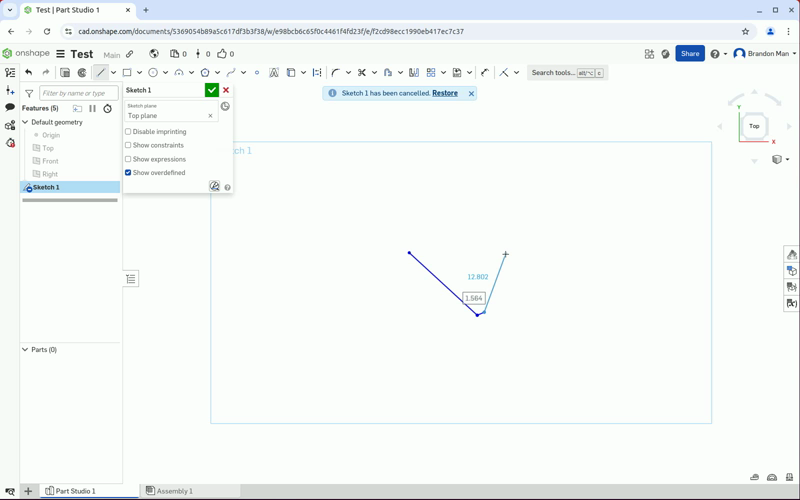
key_down(shift)
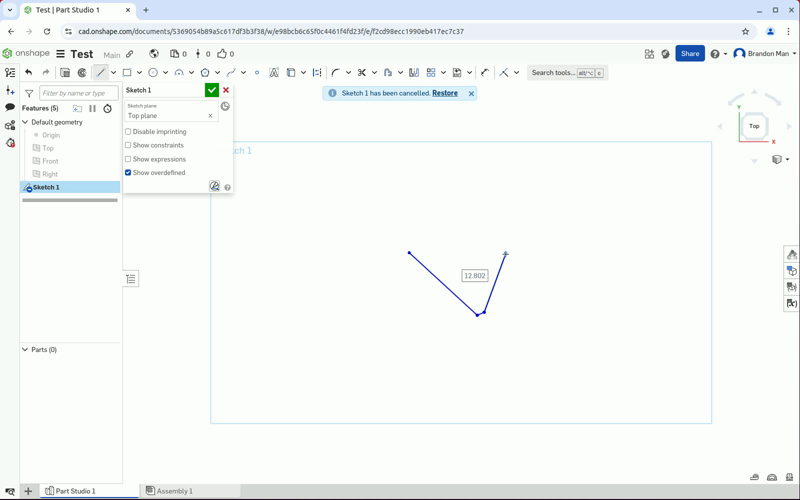
mouse_move(409, 252)
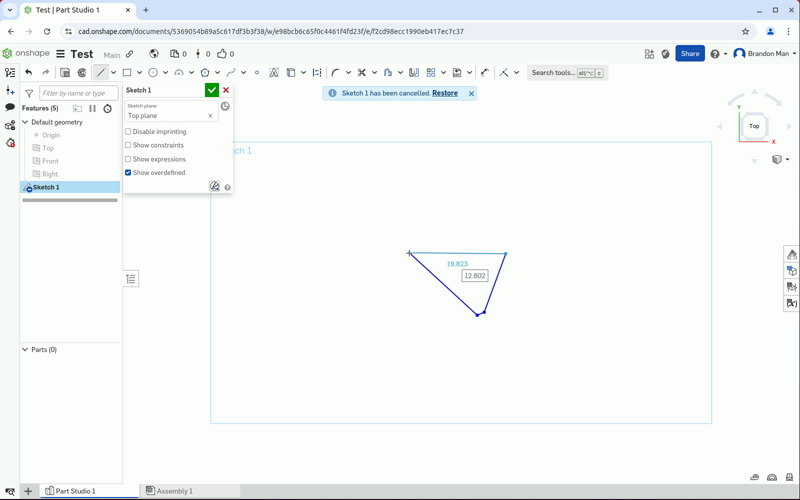
key_up(shift)
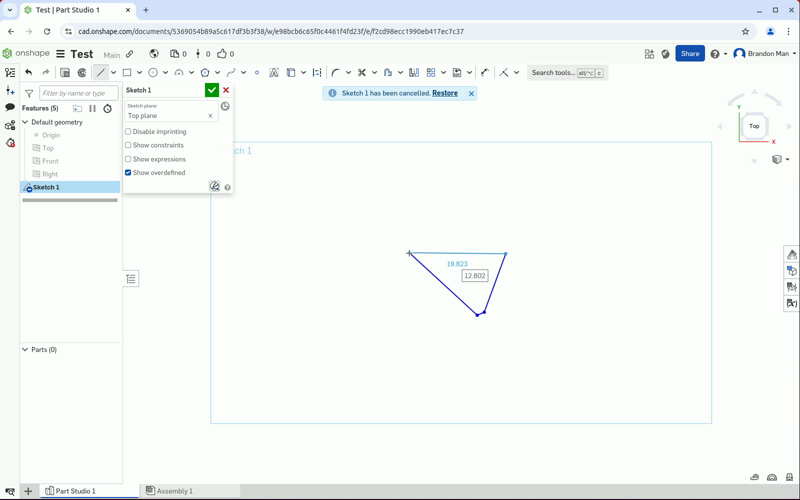
click(409, 252)
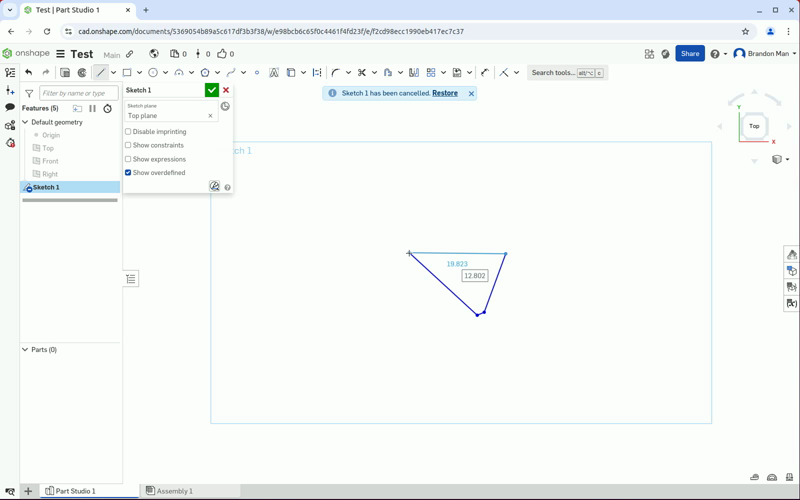
key(esc)
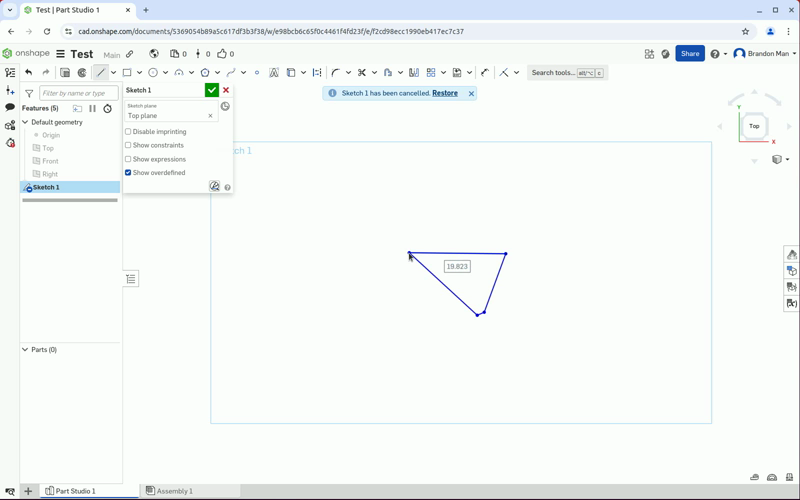
mouse_move(465, 279)
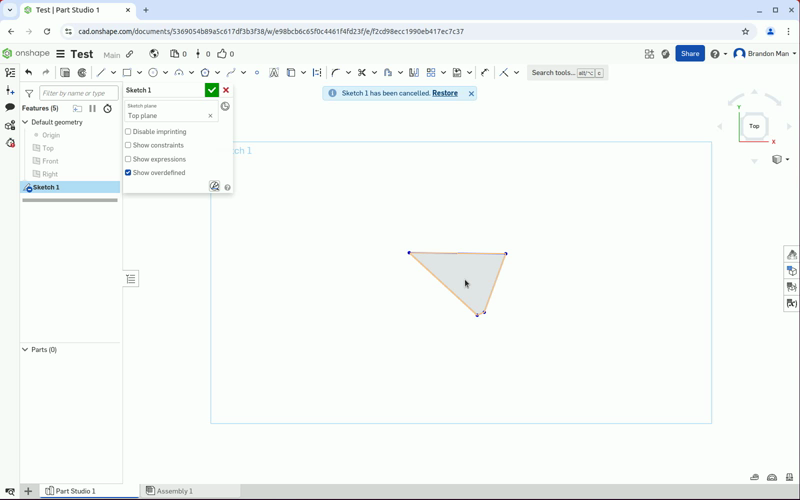
click(465, 279)
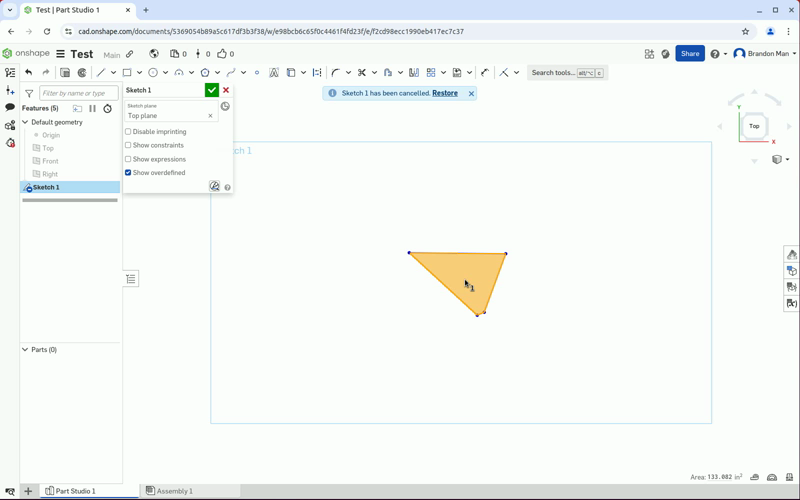
mouse_move(73, 352)
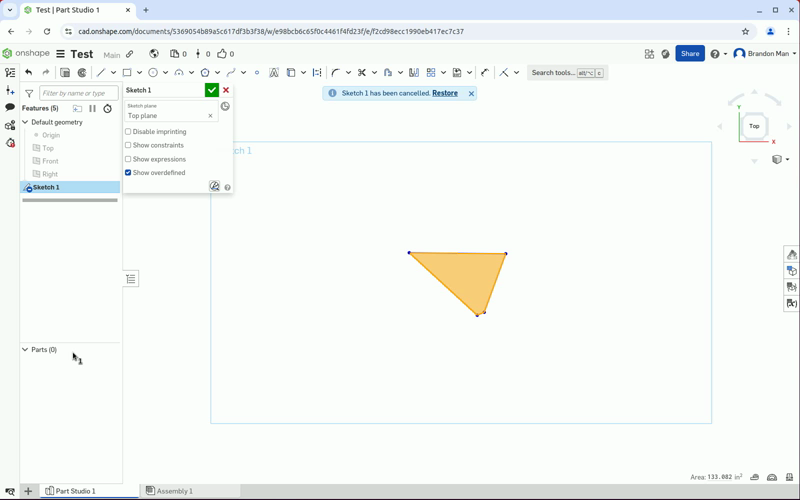
key(shift+y)
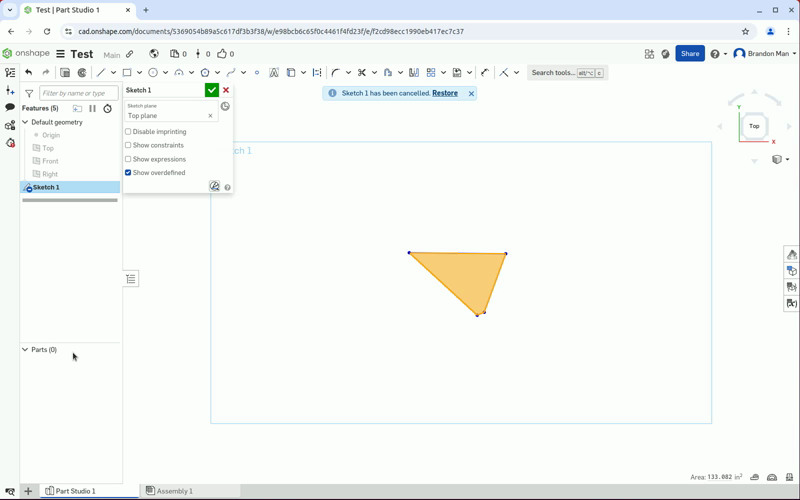
key(shift+e)
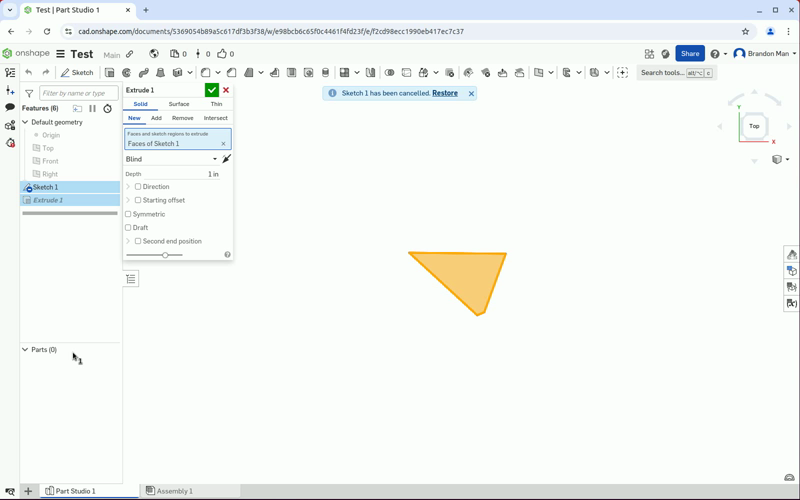
mouse_move(143, 106)
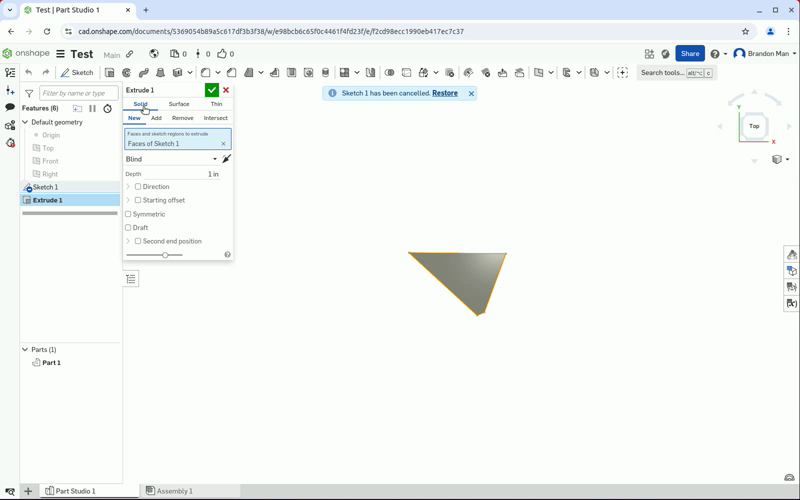
click(143, 106)
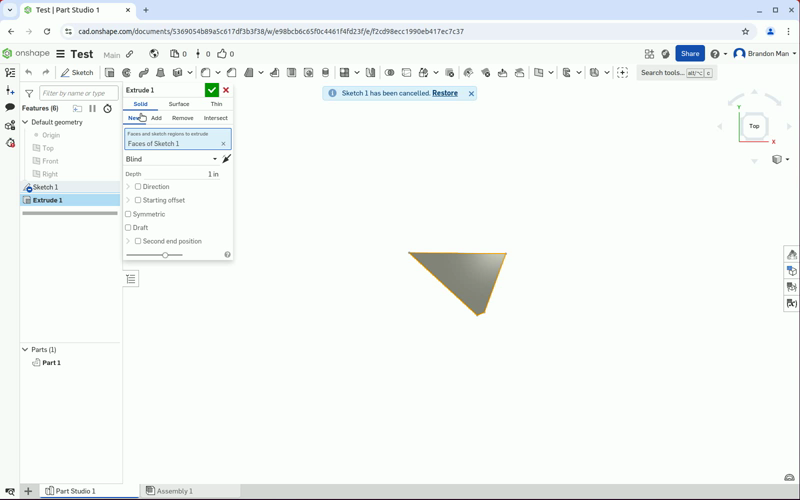
mouse_move(137, 120)
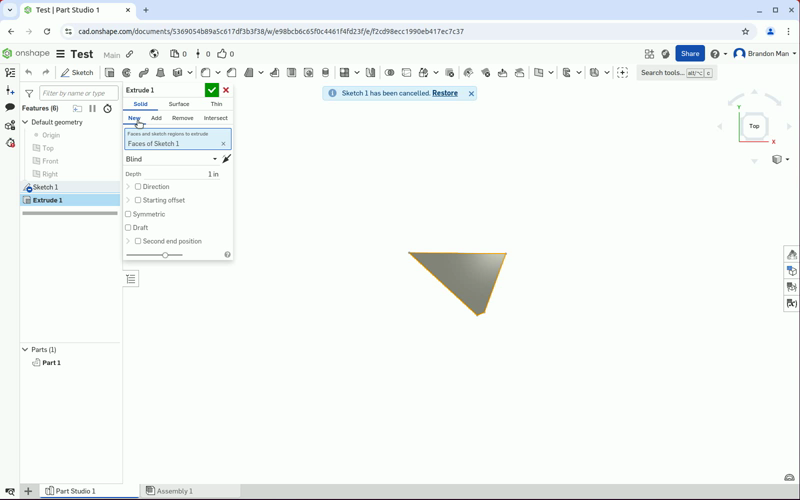
click(137, 120)
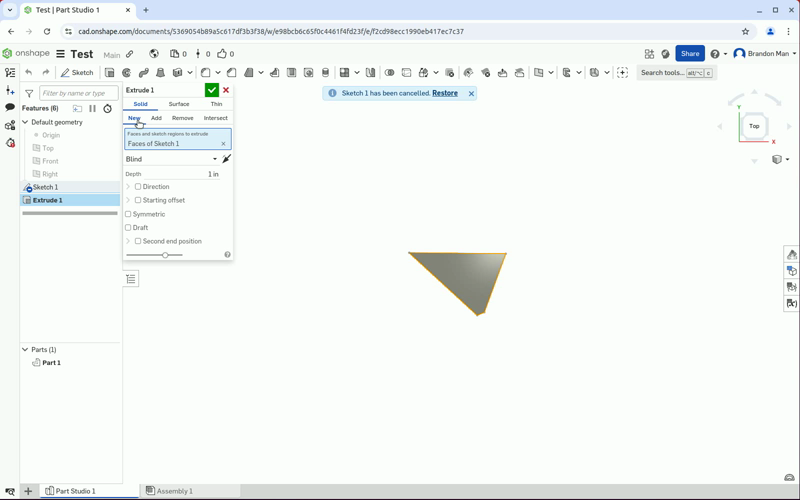
key(tab, 4)
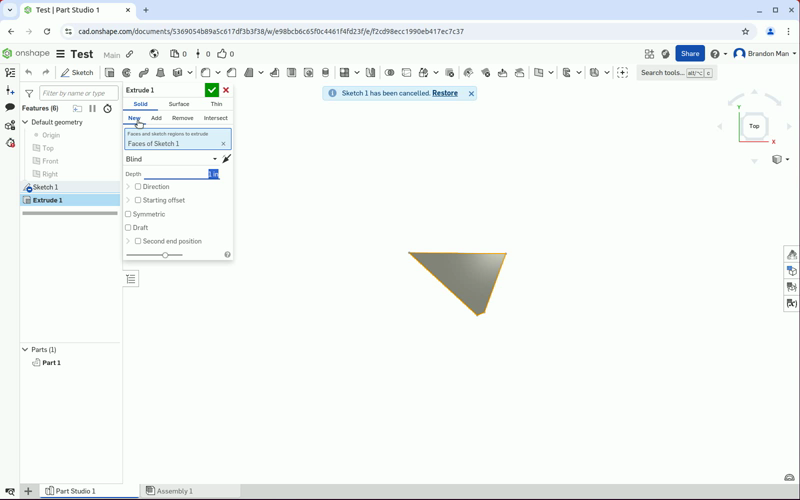
text(5.296)
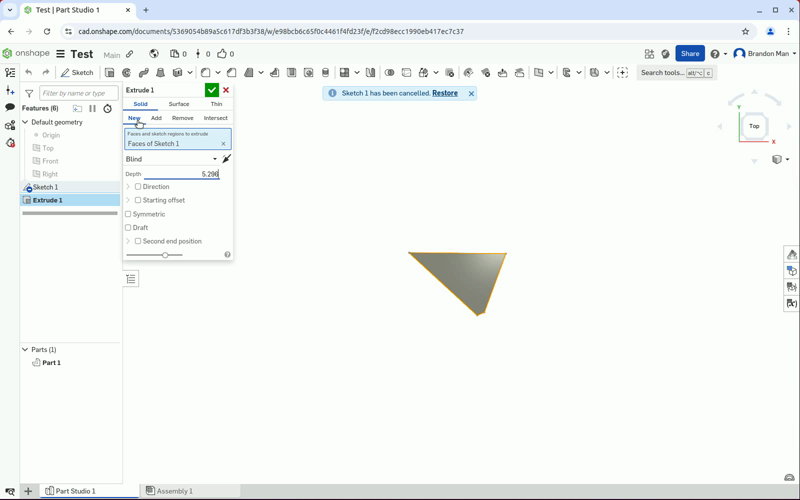
key(enter)
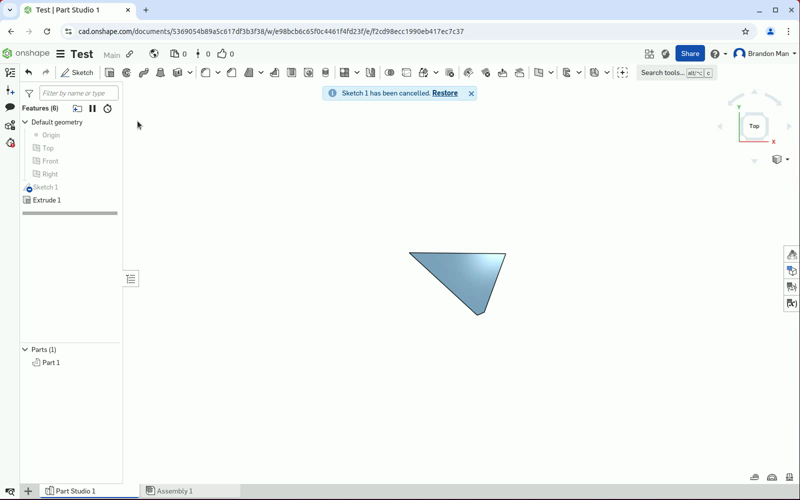
key(shift+h)
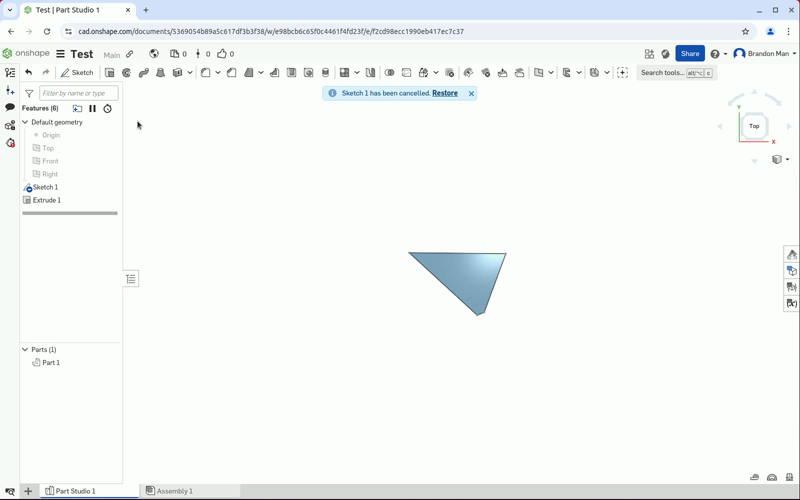
key(shift+h)
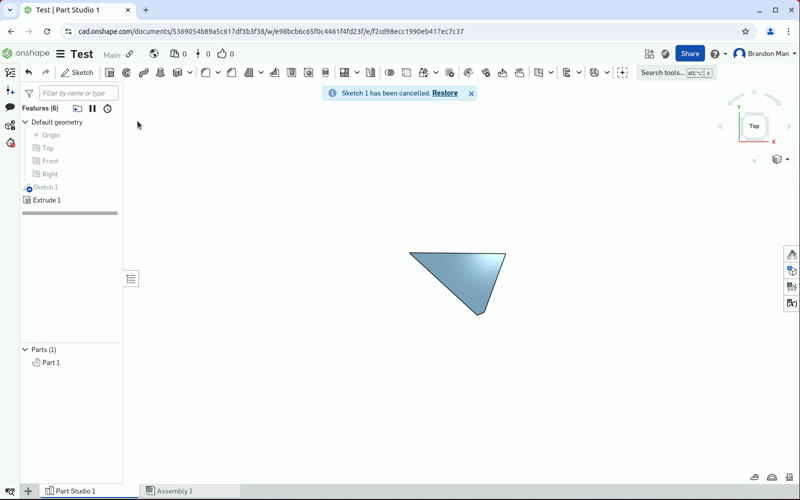
mouse_move(73, 189)
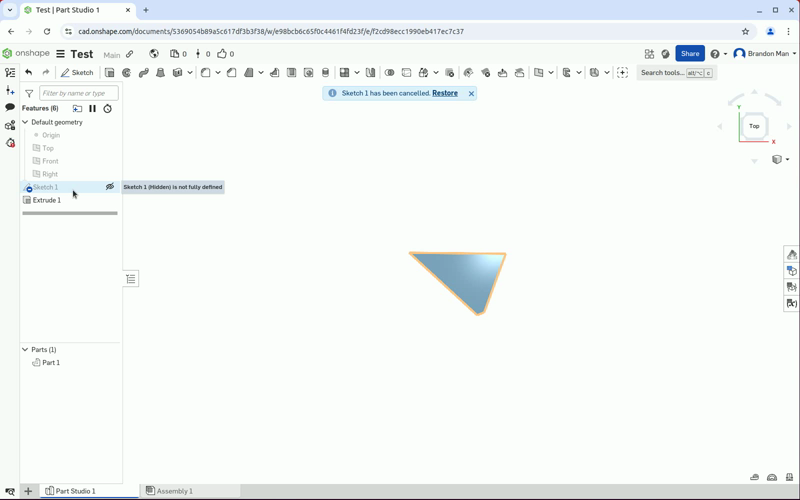
click(73, 189)
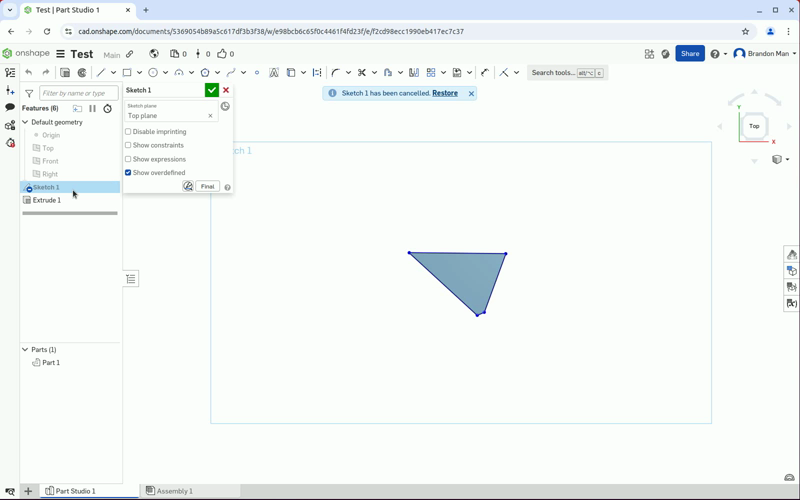
mouse_move(229, 92)
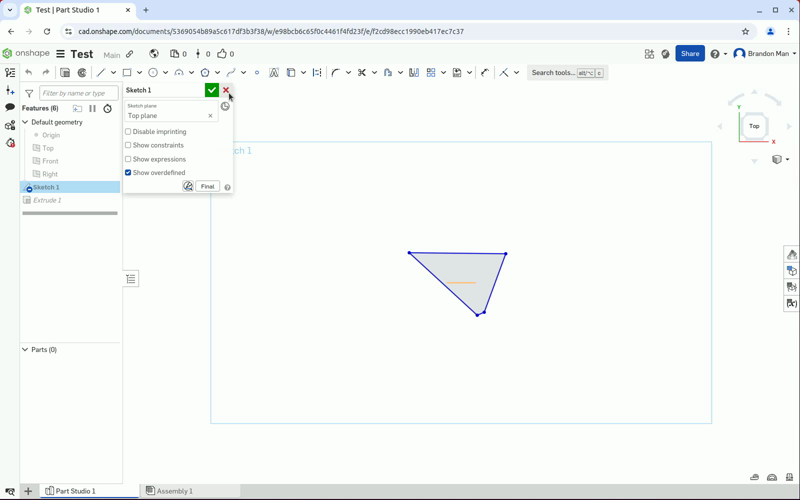
click(229, 92)
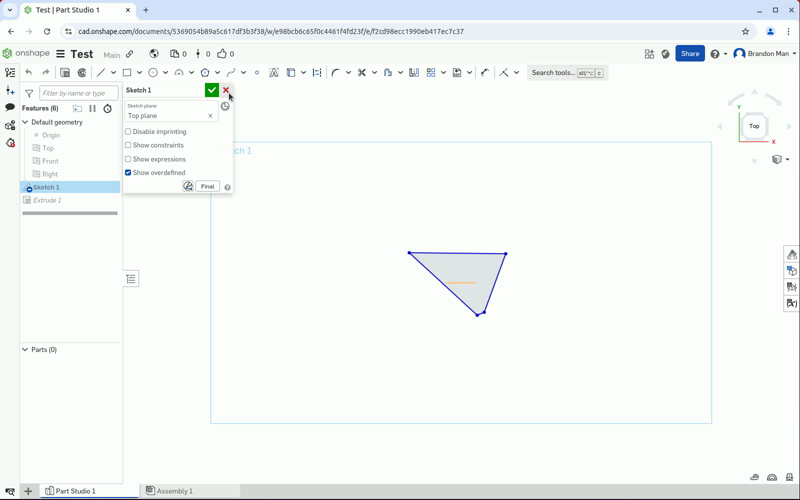
key(shift+s)
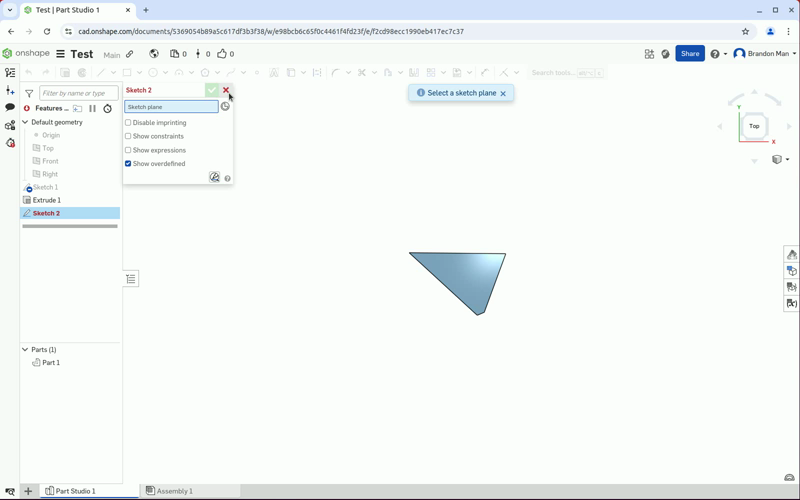
mouse_move(73, 150)
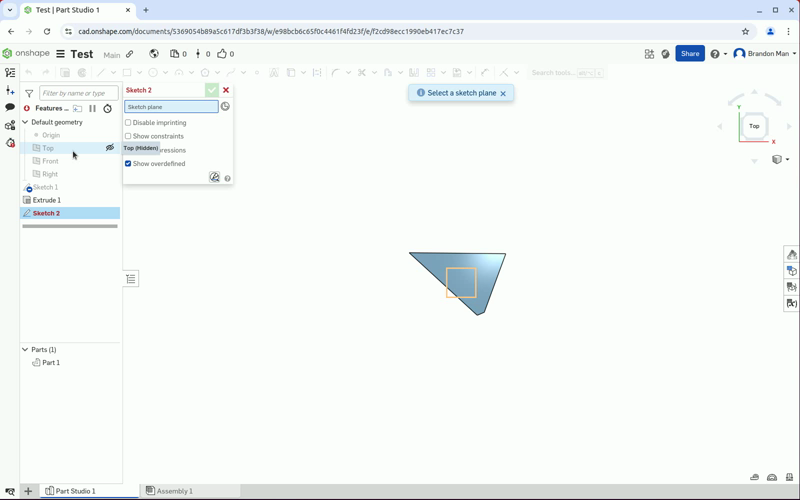
click(73, 150)
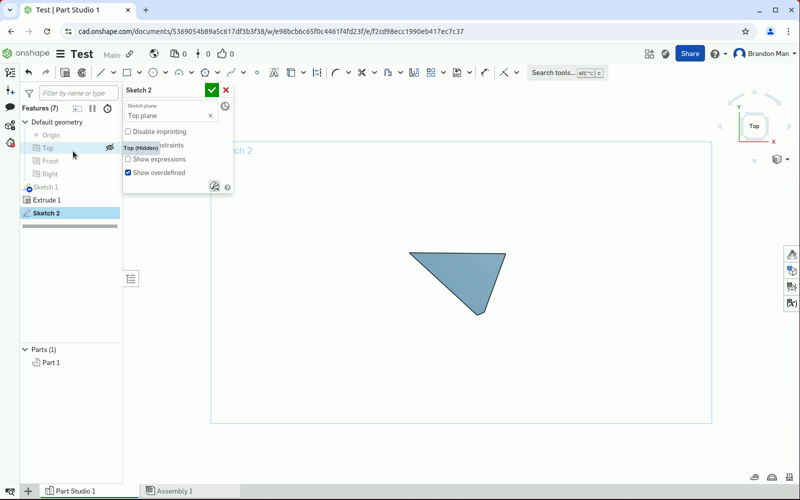
mouse_move(73, 352)
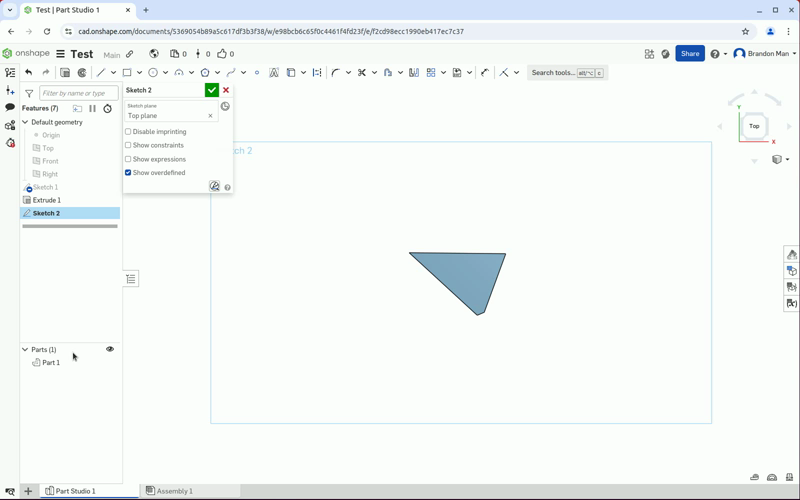
key(y)
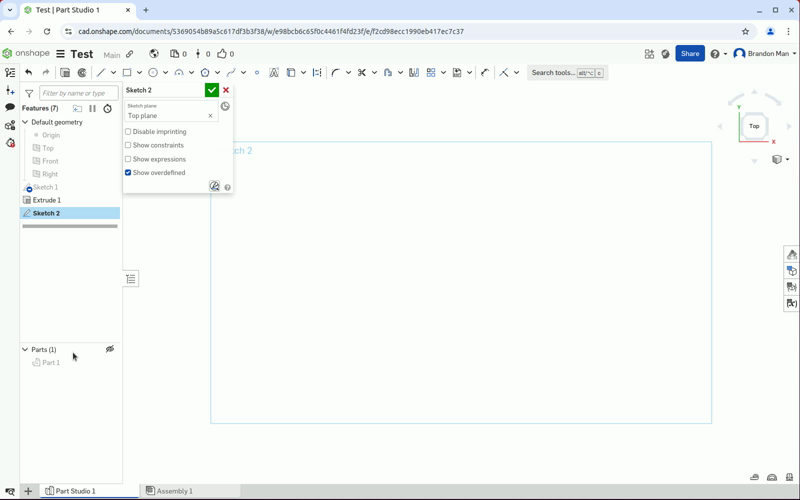
key(l)
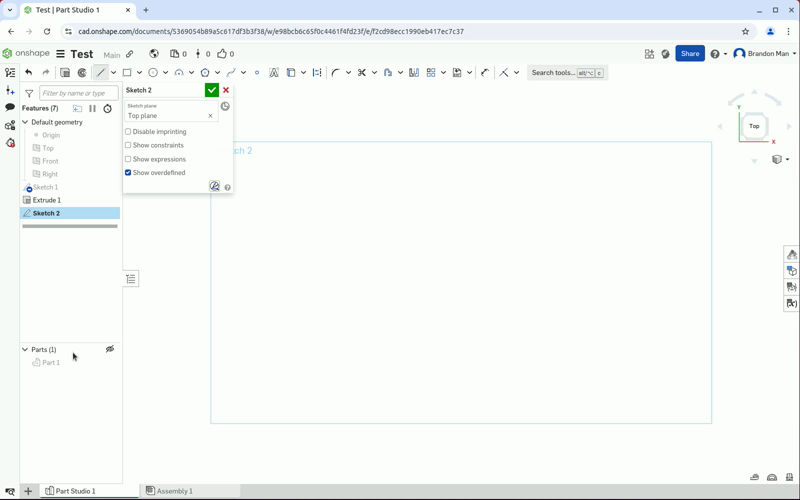
key_down(shift)
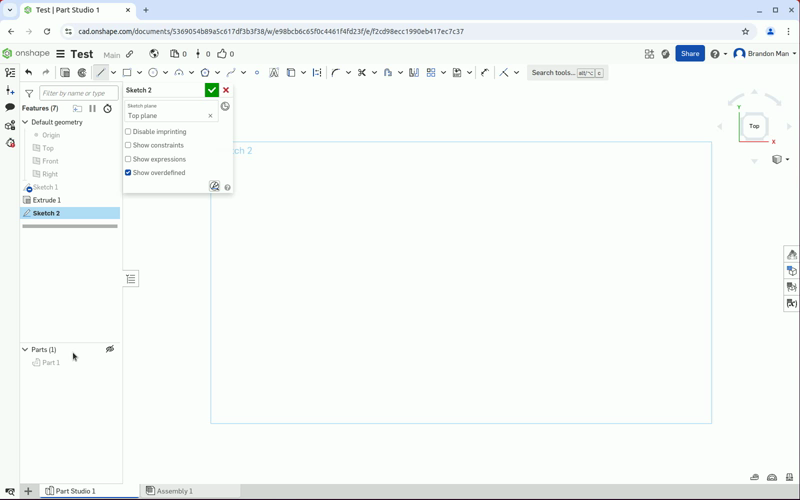
mouse_move(379, 226)
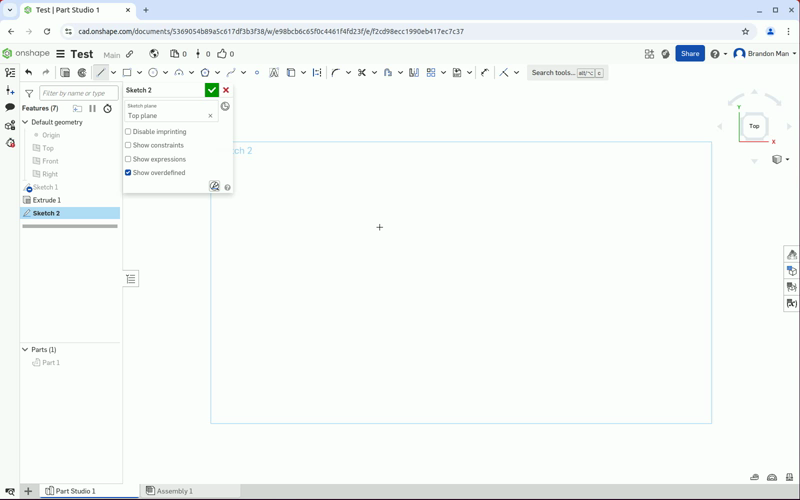
click(379, 226)
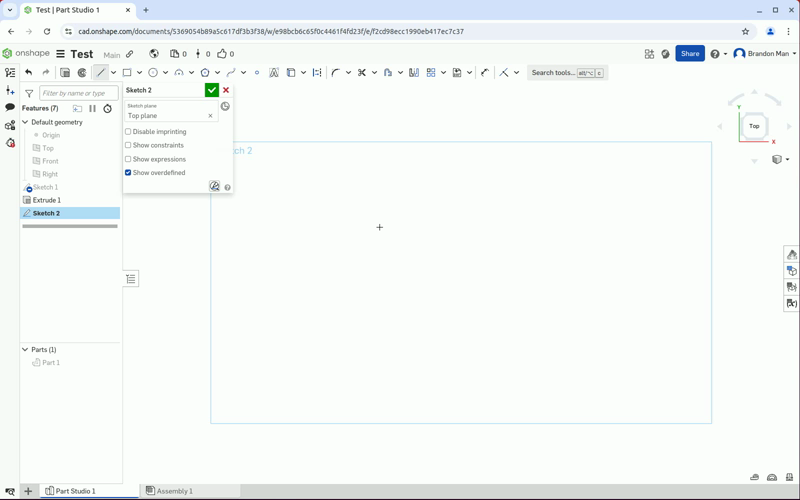
key_up(shift)
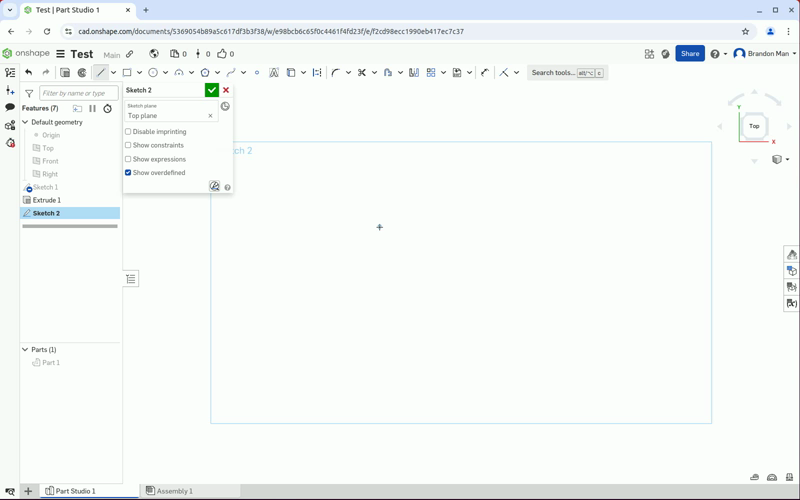
key_down(shift)
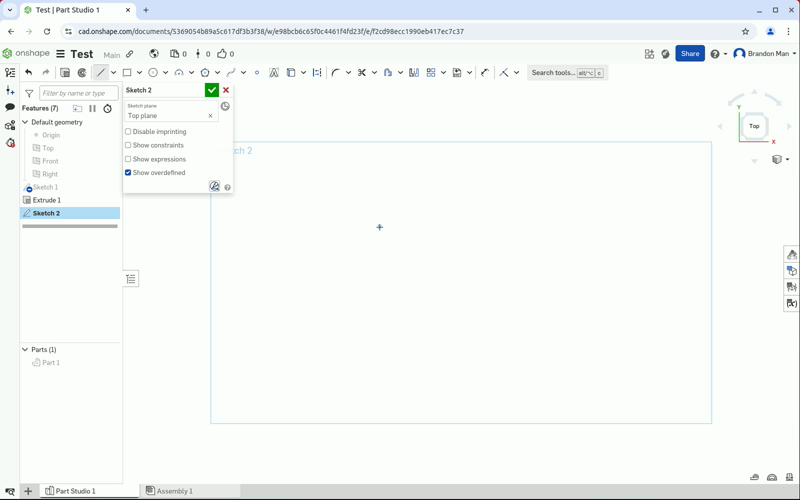
mouse_move(409, 226)
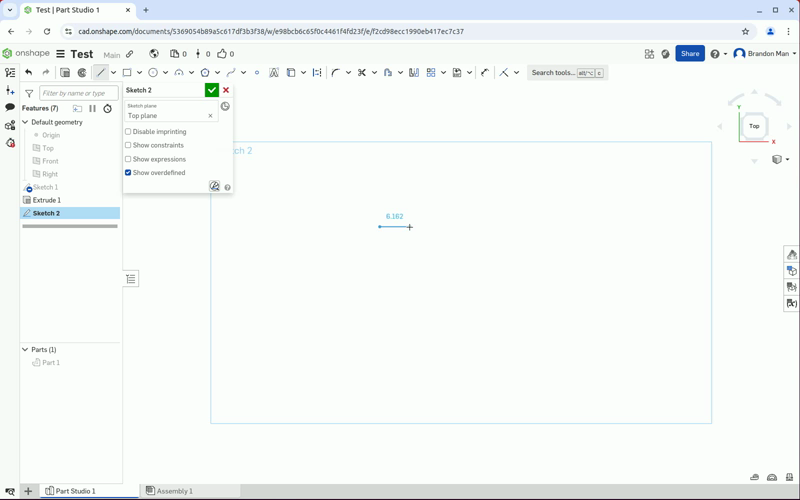
mouse_move(409, 252)
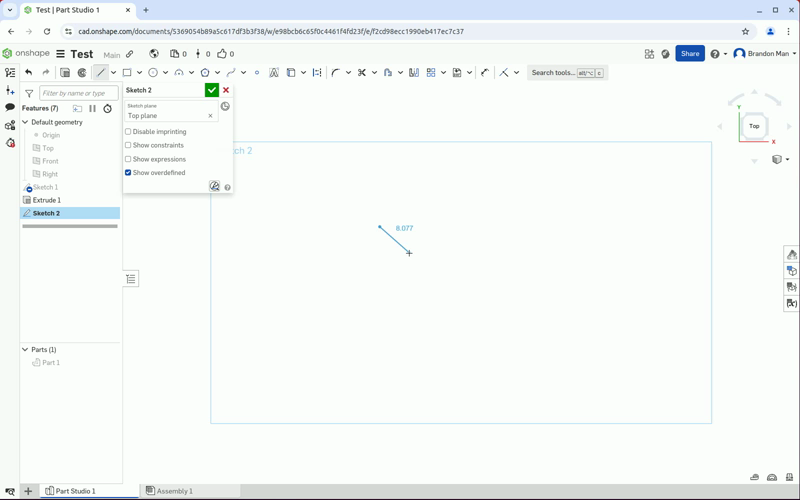
click(409, 252)
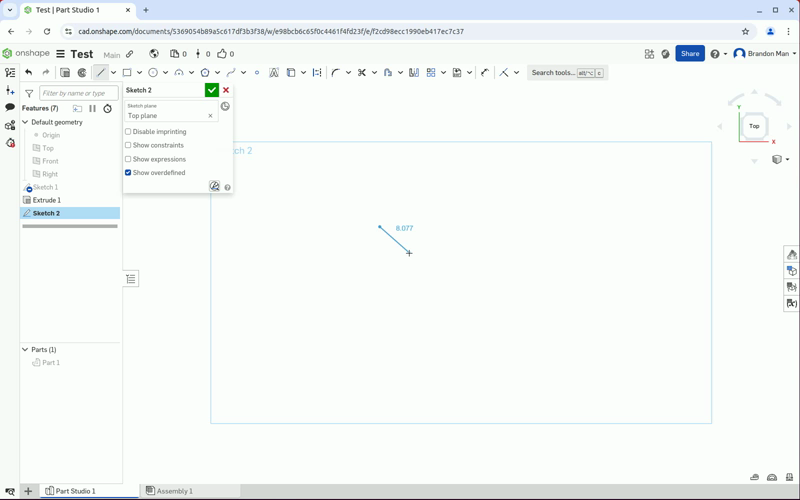
key_up(shift)
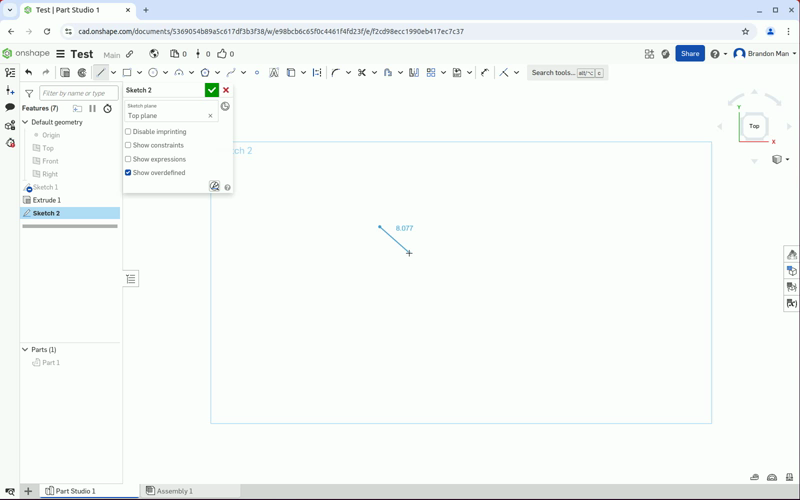
key_down(shift)
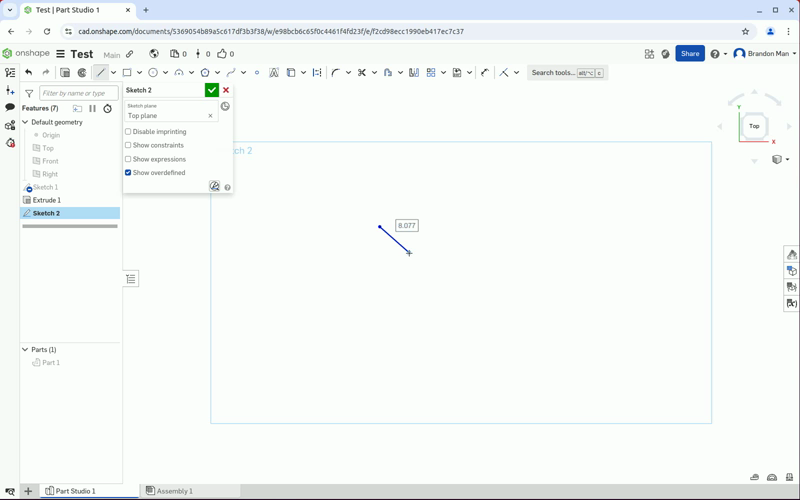
mouse_move(504, 254)
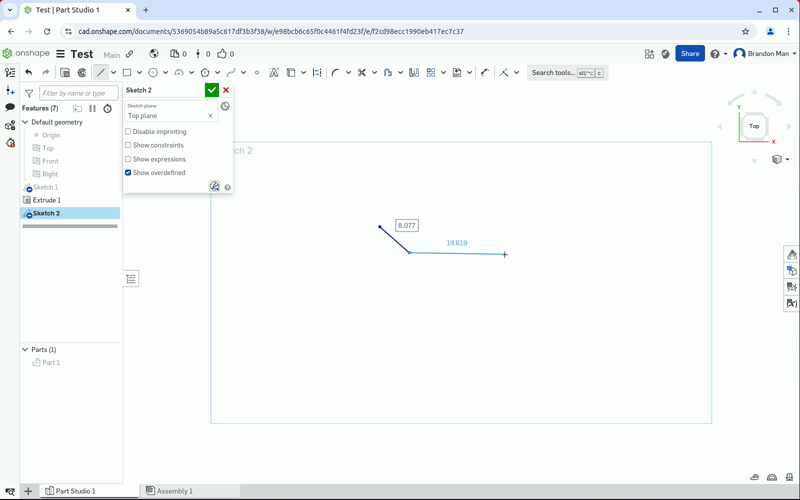
click(504, 254)
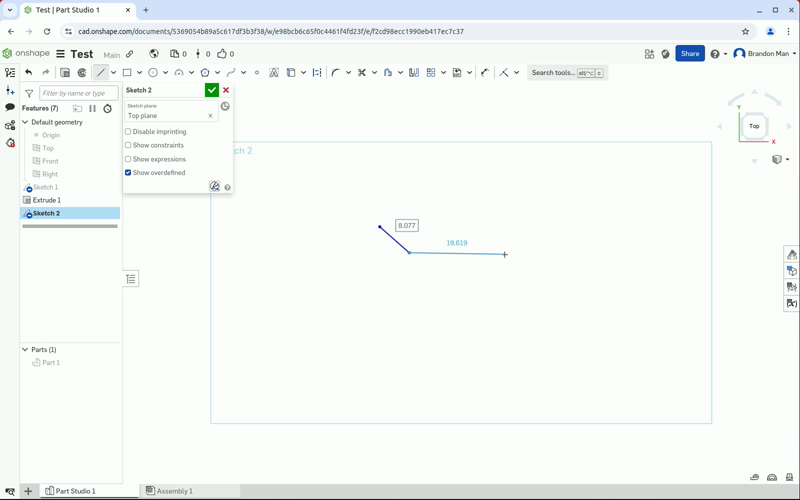
key_up(shift)
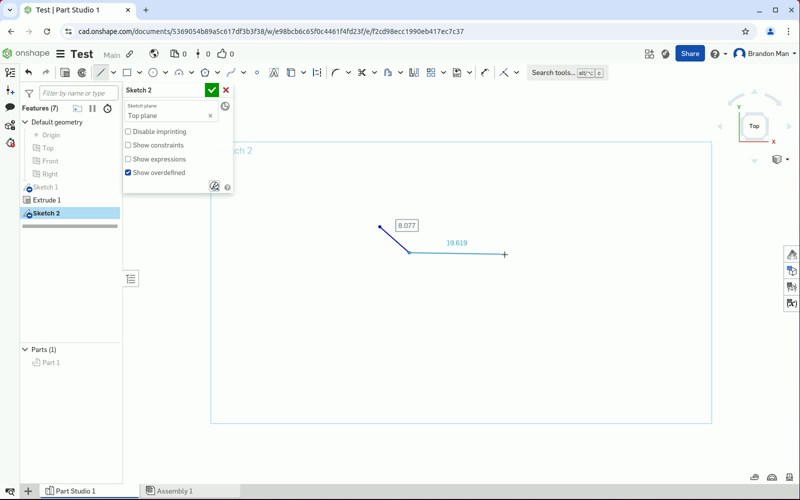
key_down(shift)
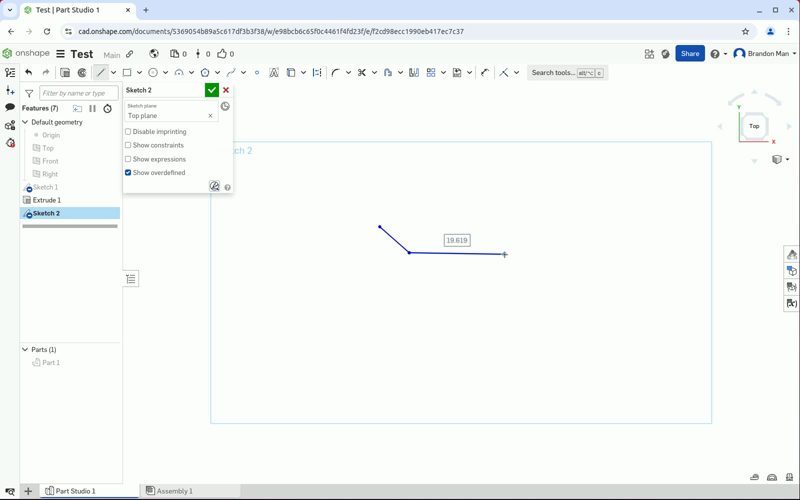
mouse_move(534, 169)
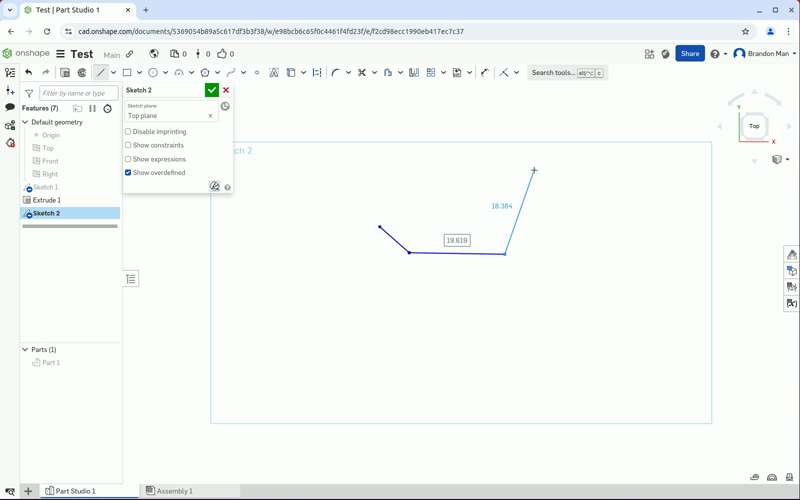
click(534, 169)
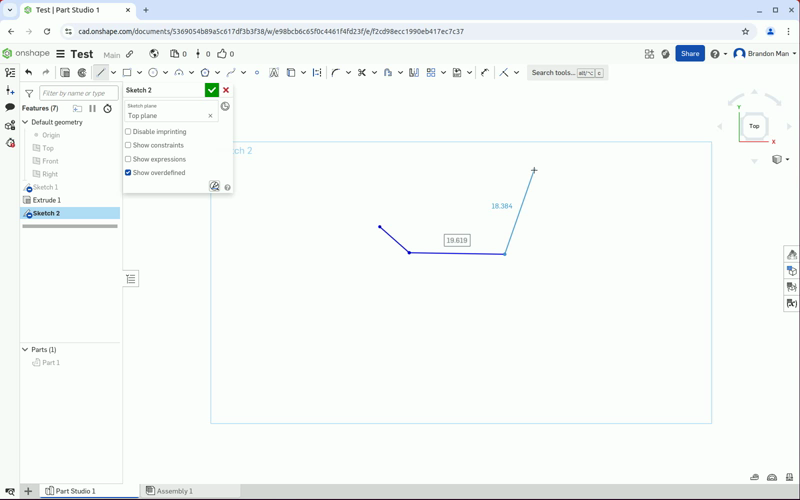
key_up(shift)
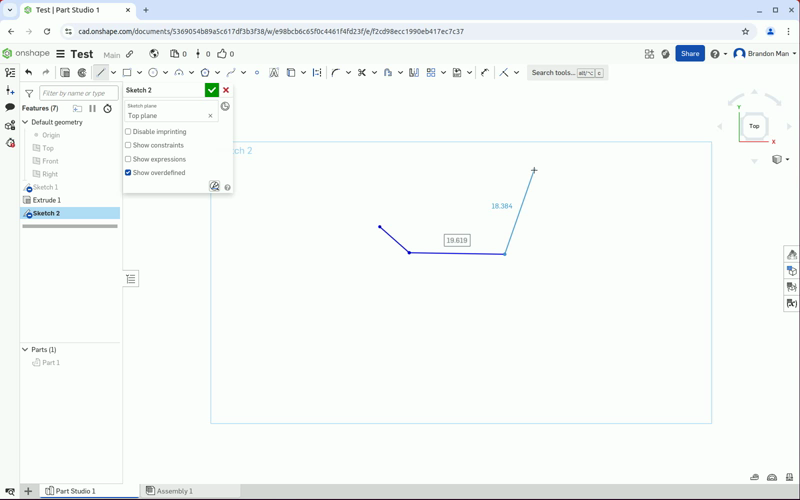
key_down(shift)
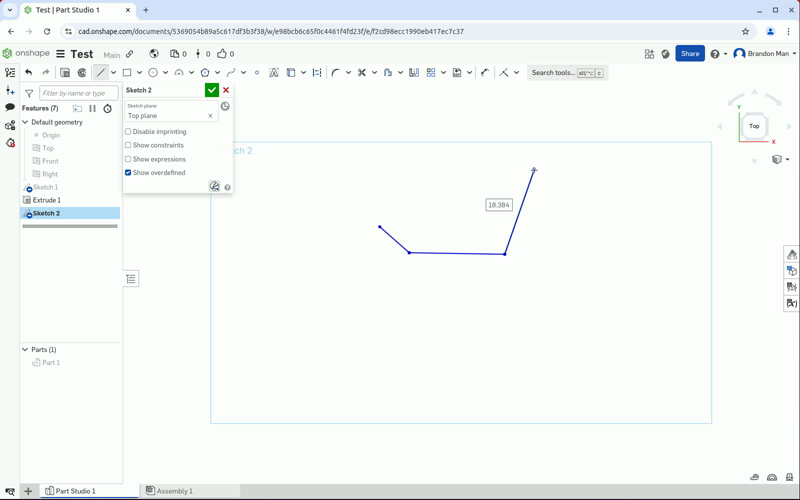
mouse_move(379, 226)
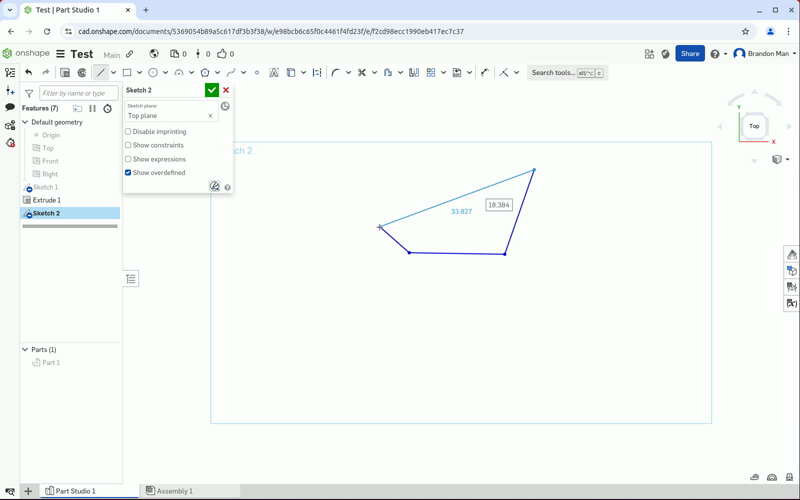
key_up(shift)
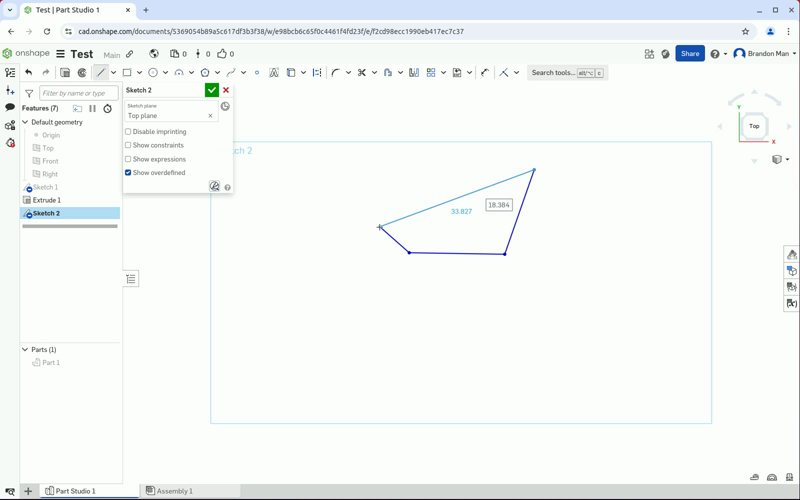
click(379, 226)
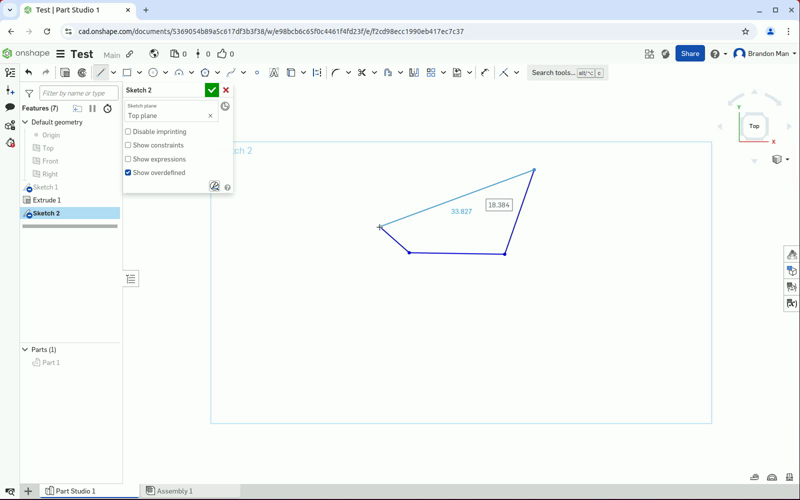
key(esc)
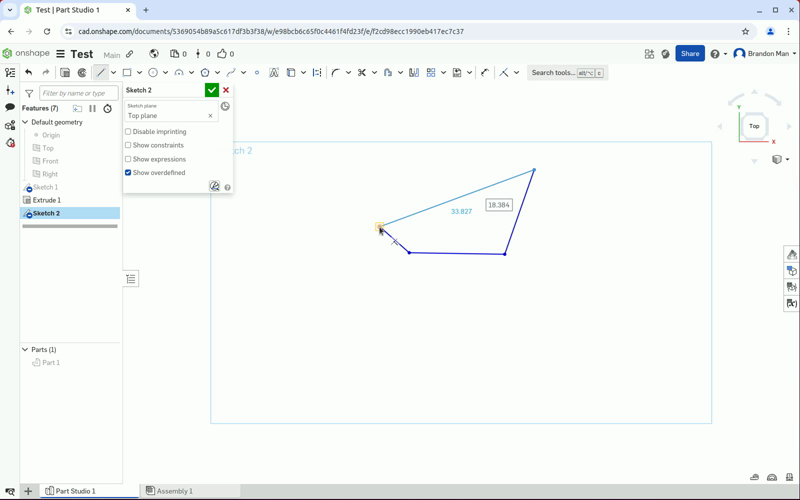
key(l)
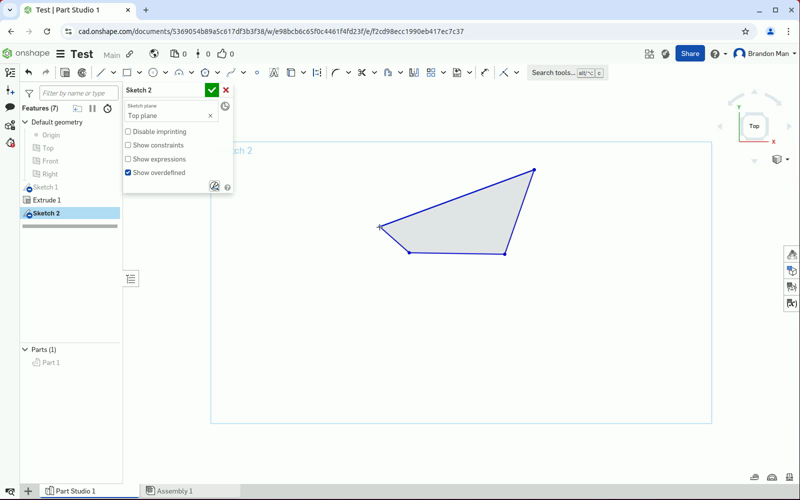
key_down(shift)
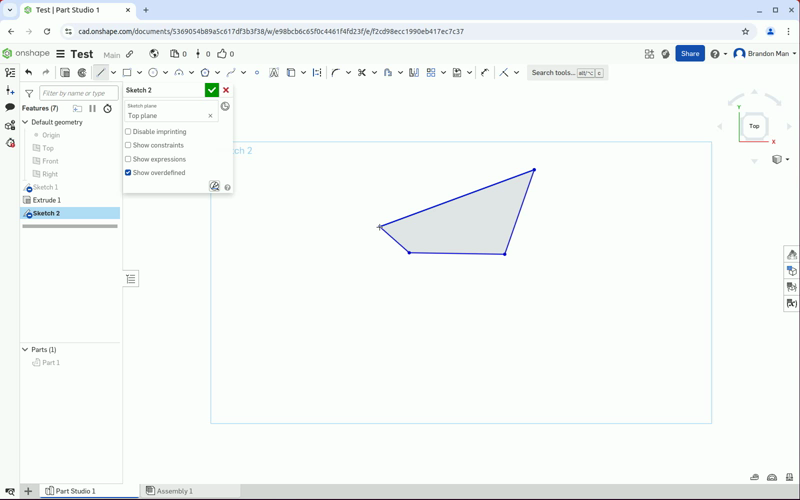
mouse_move(449, 239)
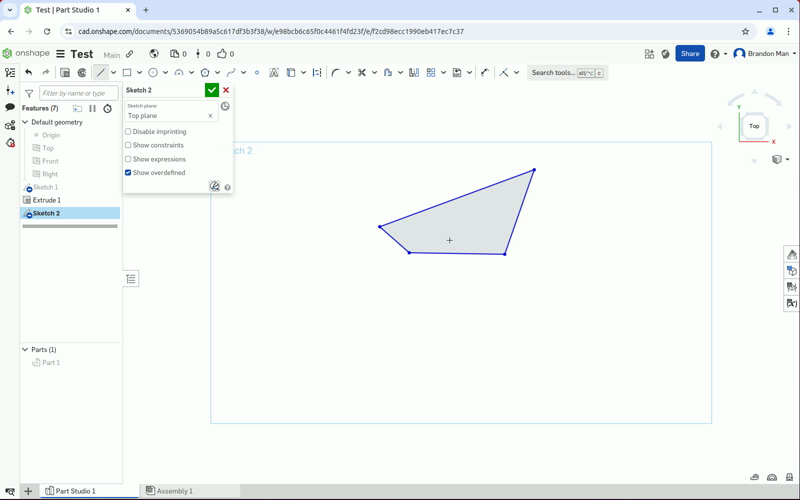
click(449, 239)
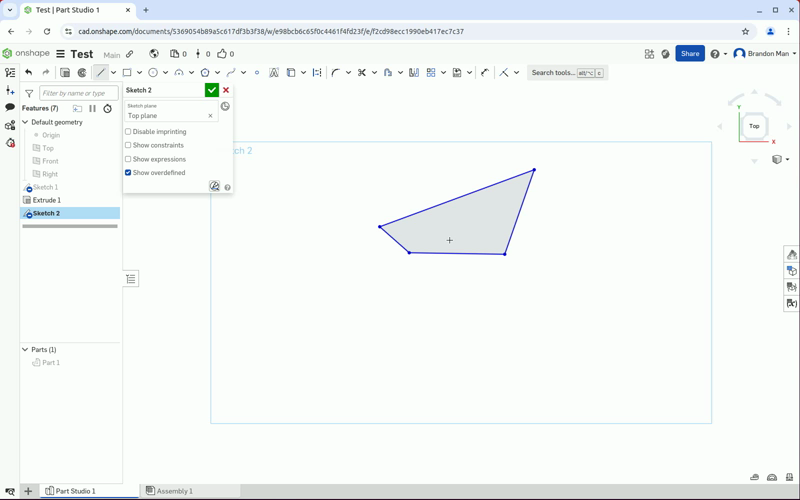
key_up(shift)
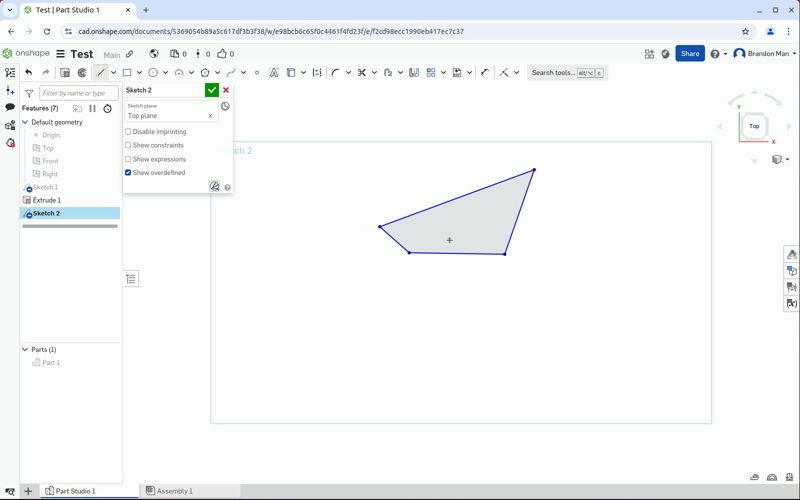
key_down(shift)
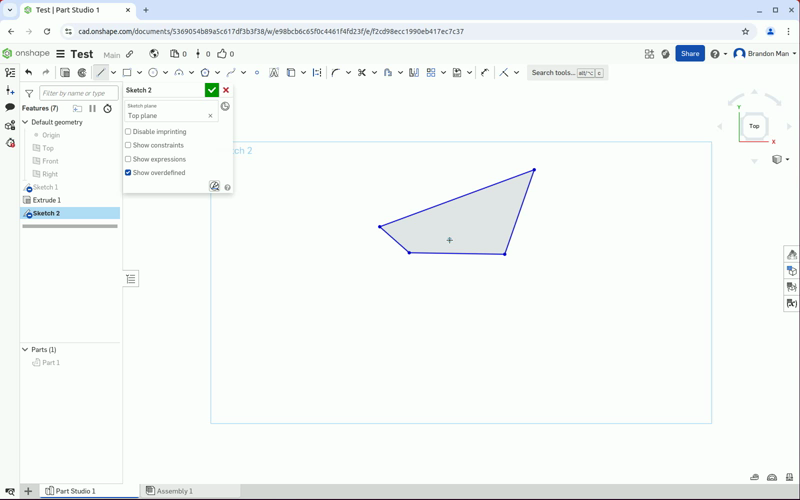
mouse_move(479, 239)
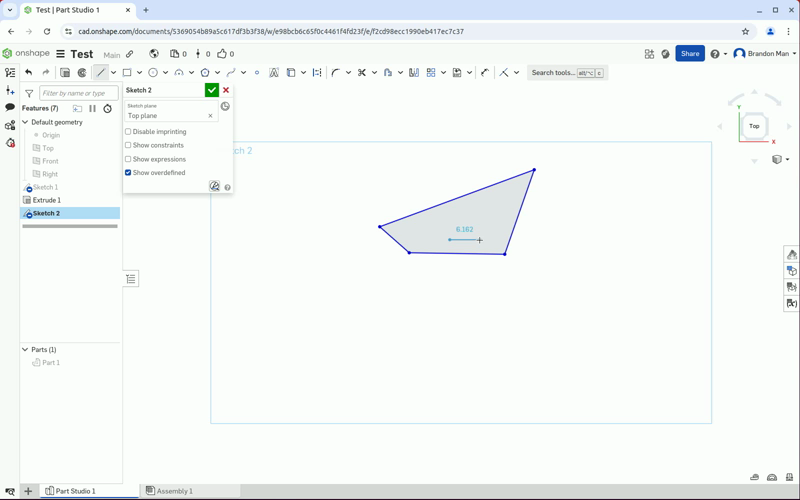
mouse_move(454, 243)
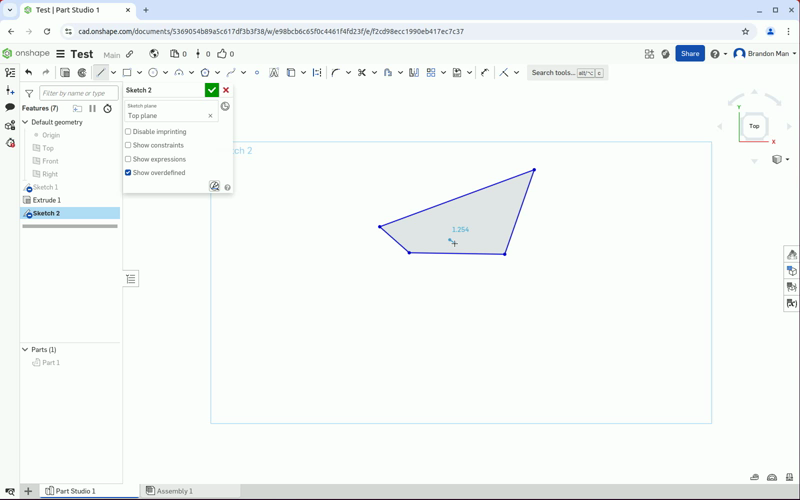
scroll(6)
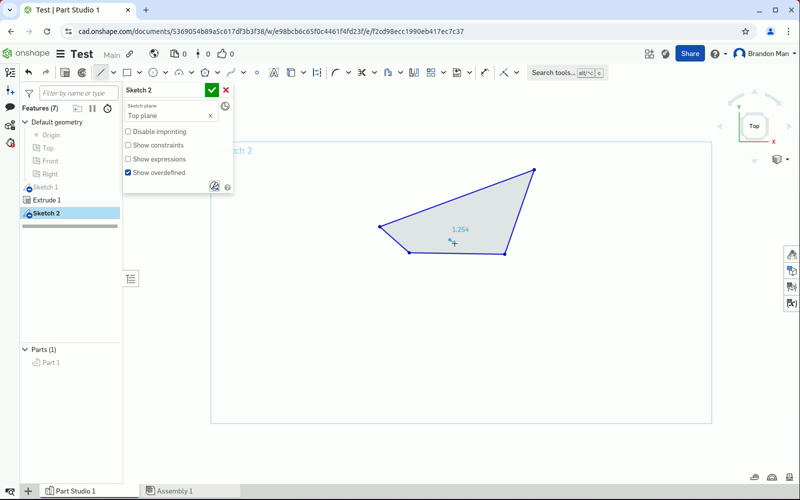
scroll(6)
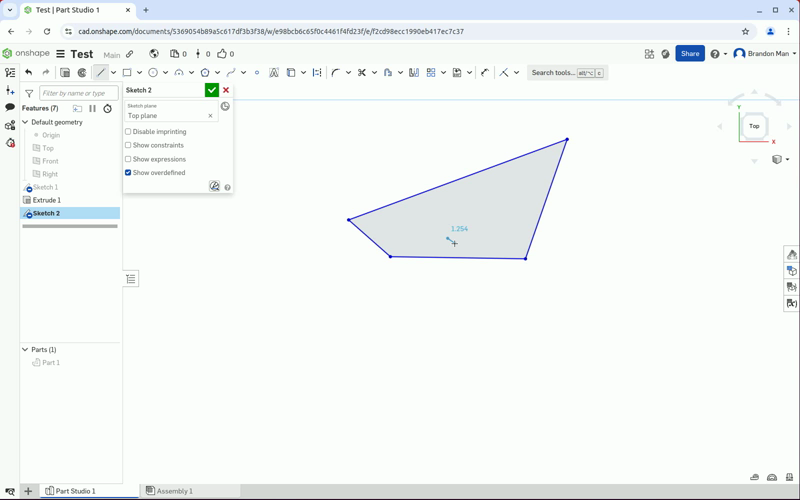
scroll(6)
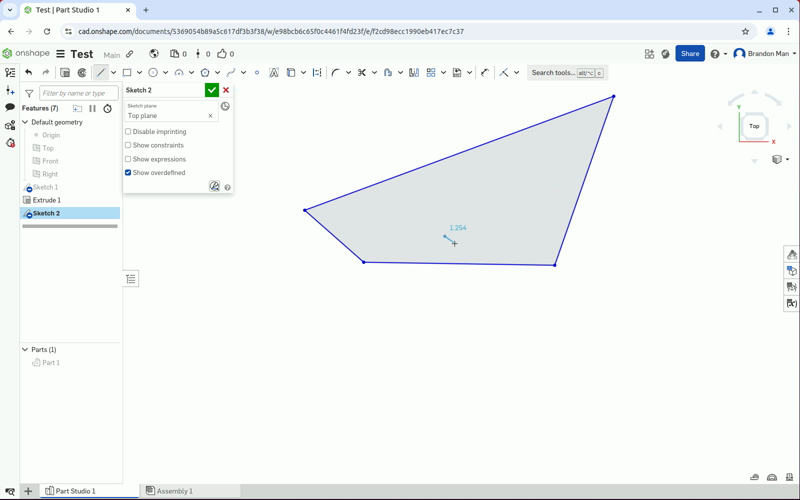
scroll(6)
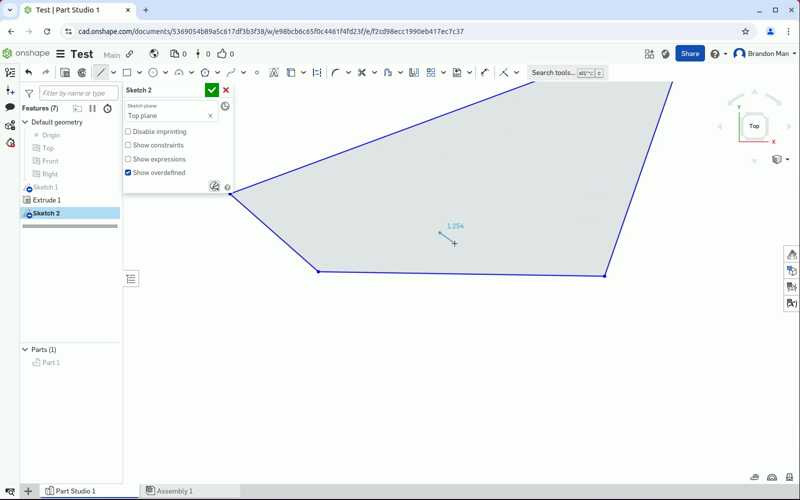
scroll(6)
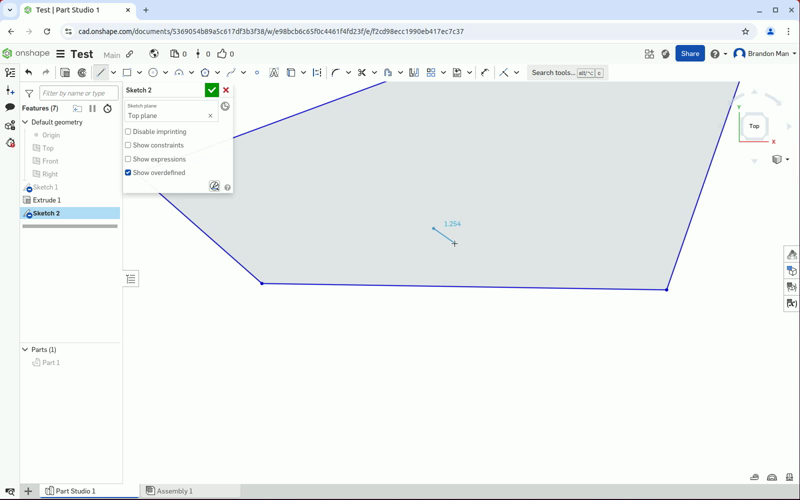
scroll(6)
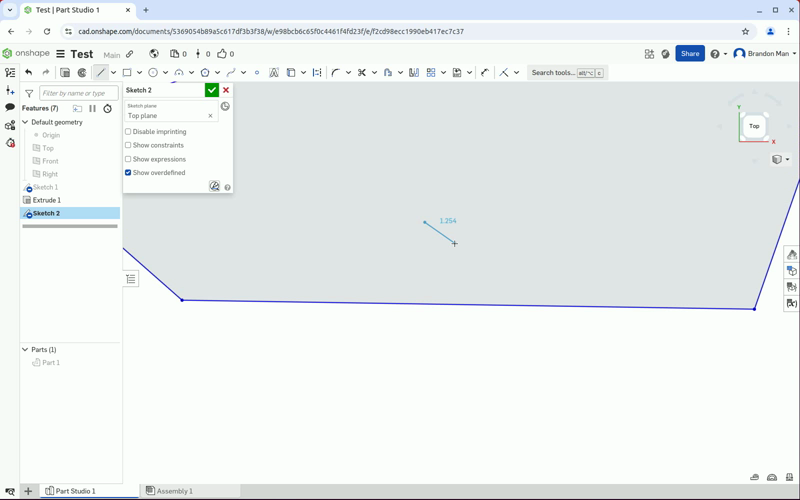
scroll(6)
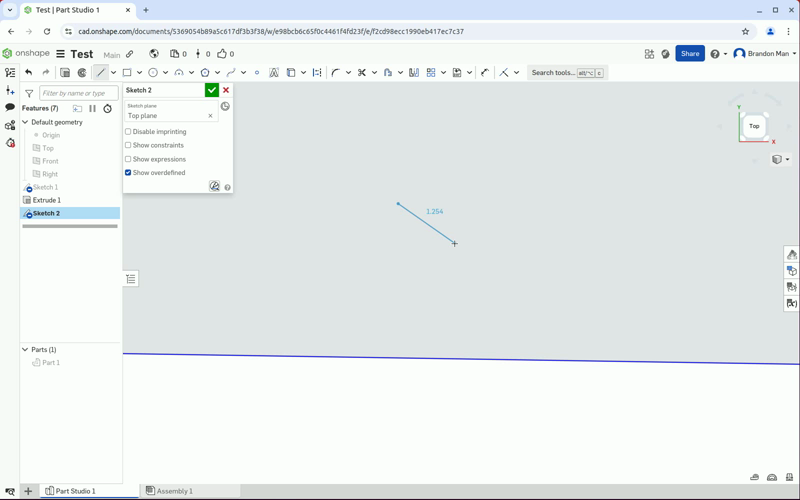
click(454, 243)
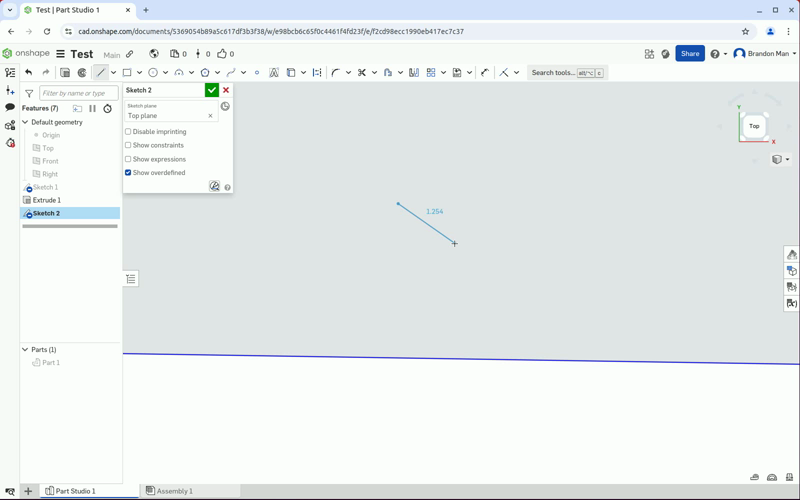
scroll(-6)
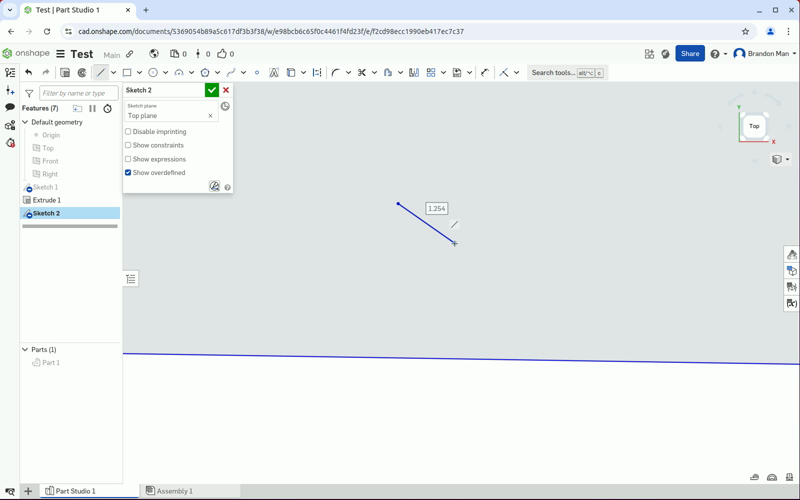
scroll(-6)
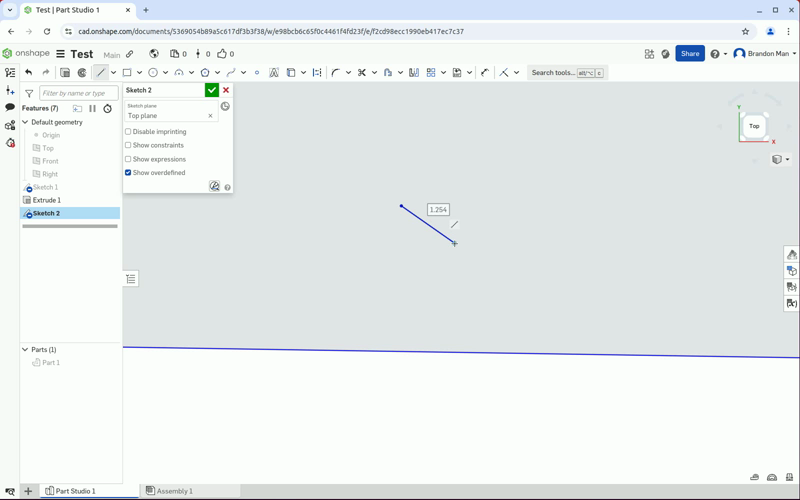
scroll(-6)
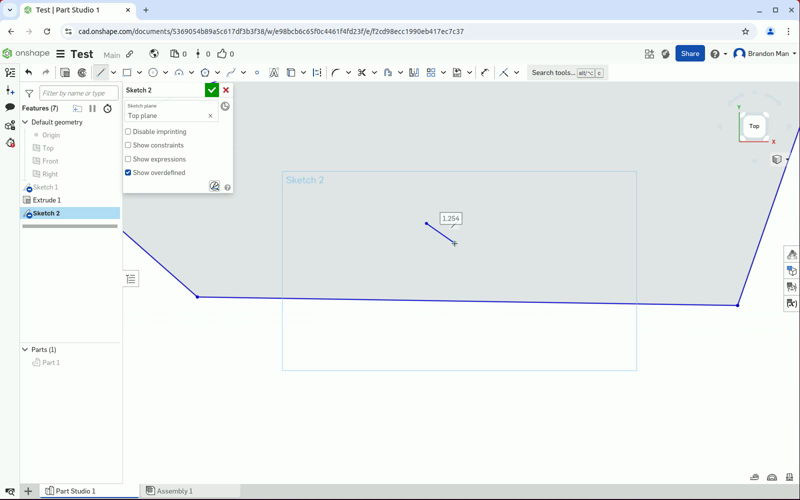
scroll(-6)
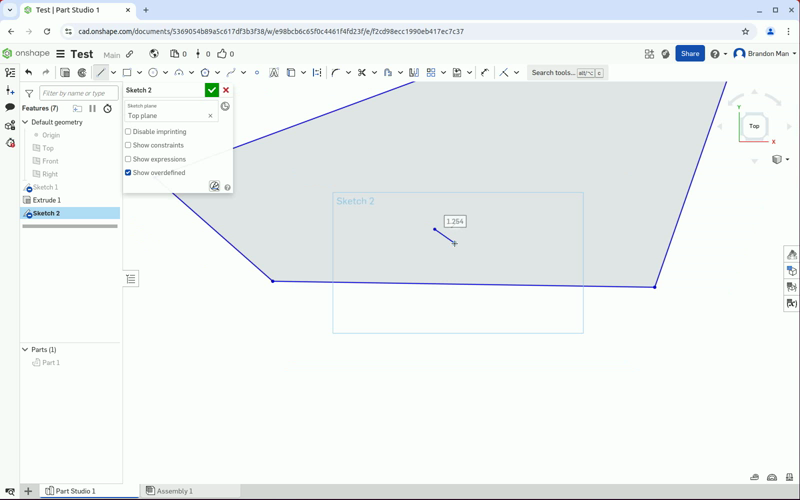
scroll(-6)
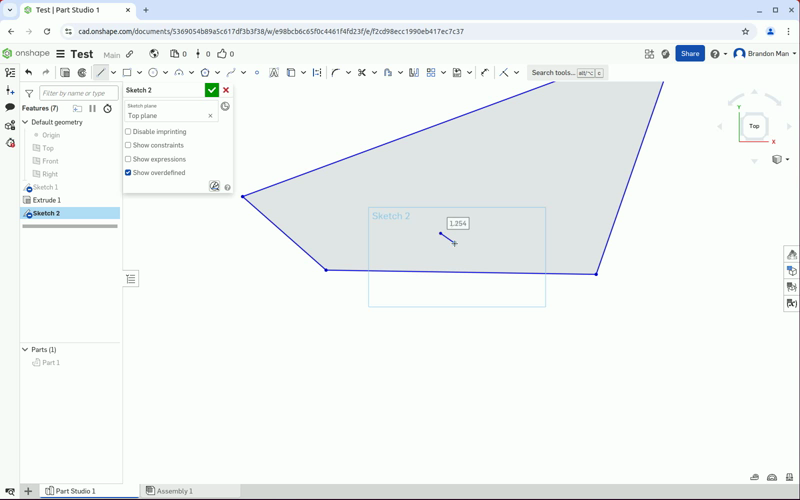
scroll(-6)
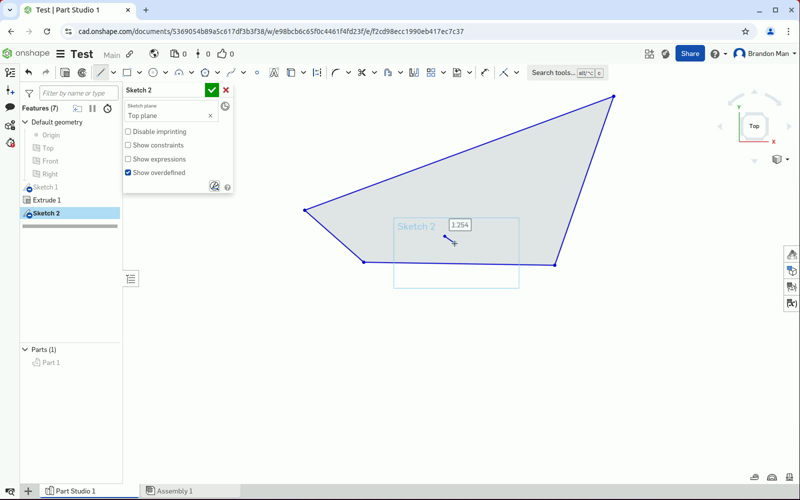
scroll(-6)
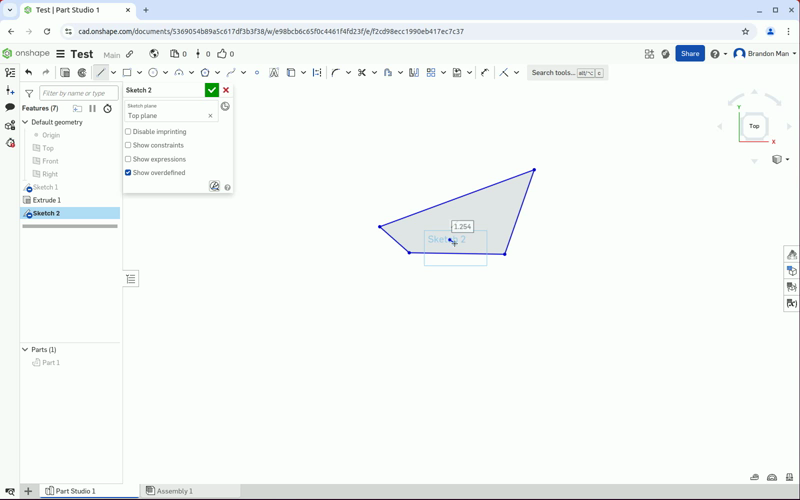
key_up(shift)
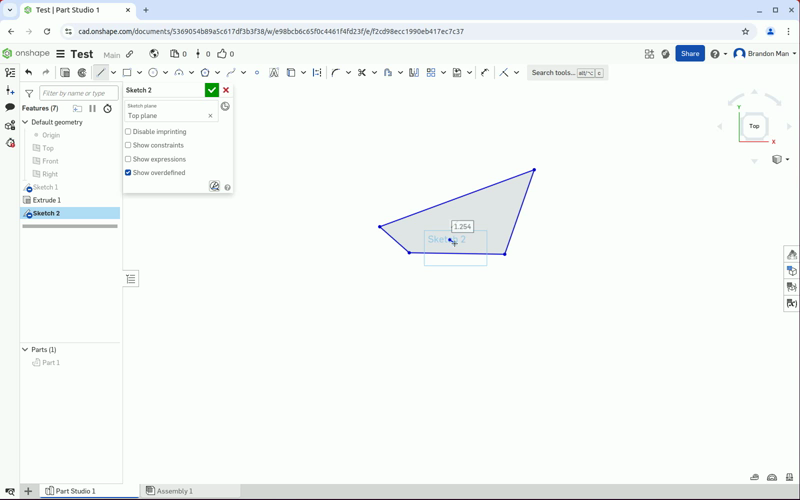
key_down(shift)
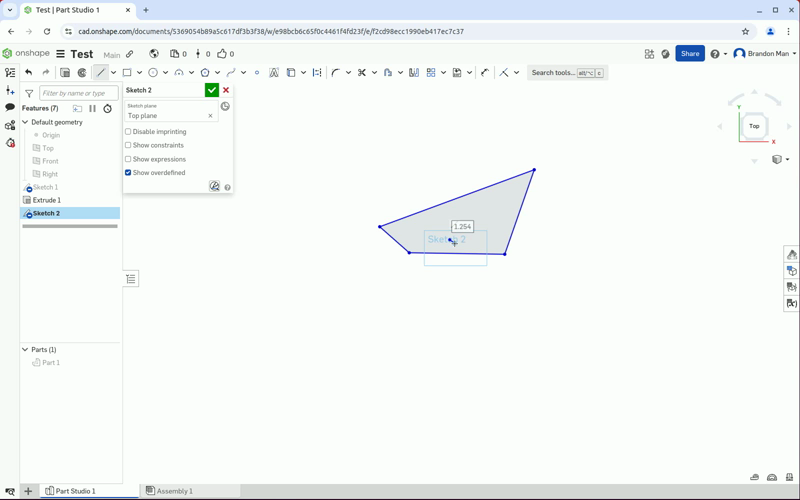
mouse_move(484, 243)
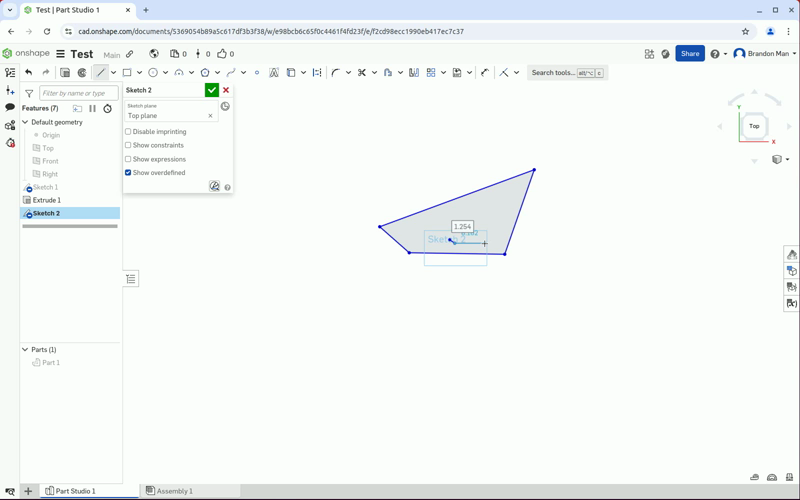
mouse_move(479, 218)
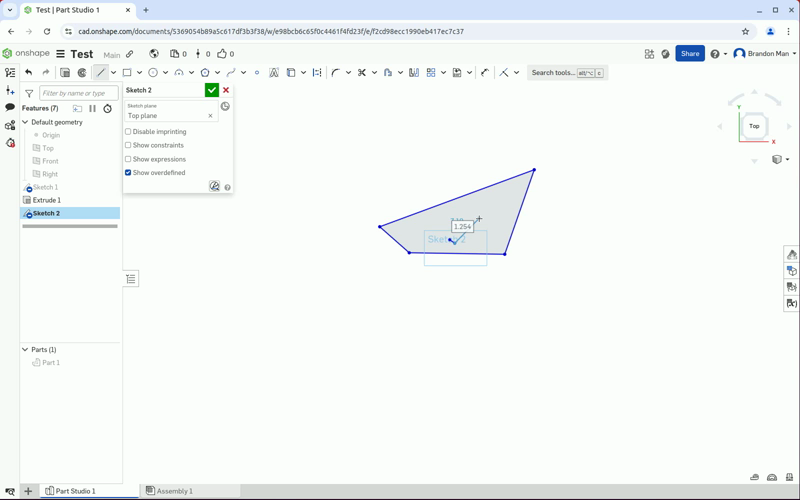
click(479, 218)
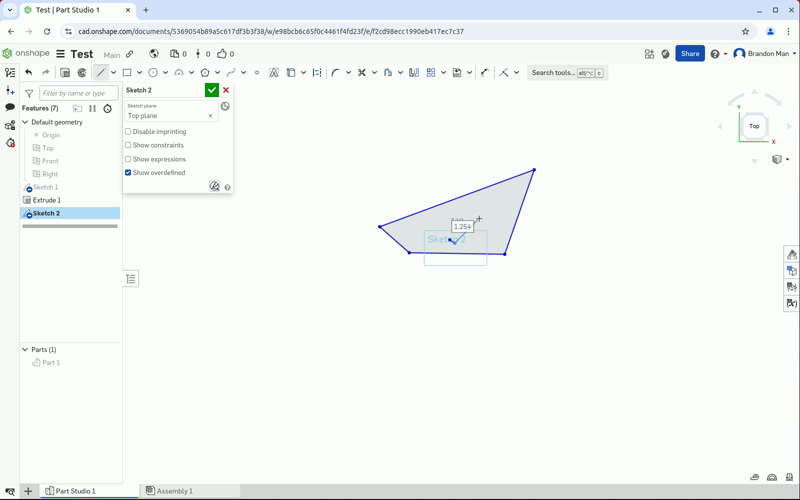
key_up(shift)
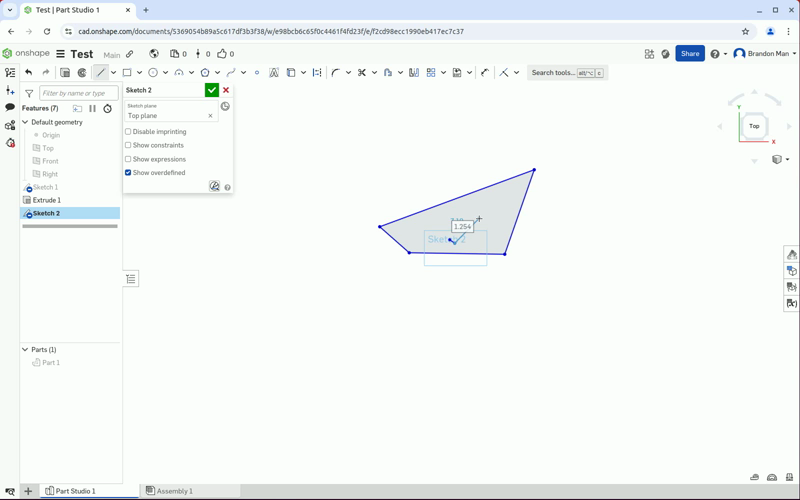
mouse_move(509, 218)
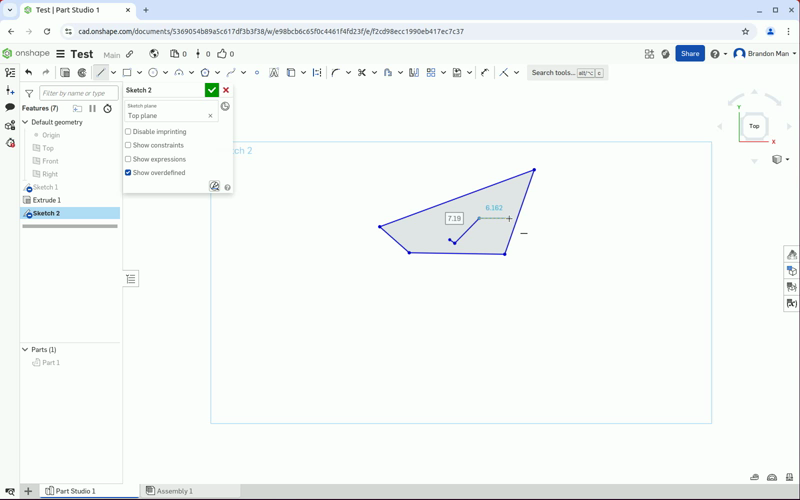
key_down(shift)
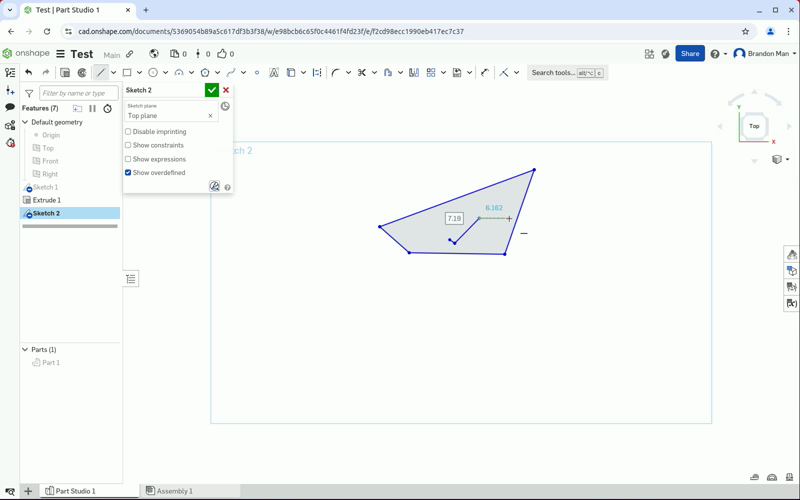
mouse_move(449, 239)
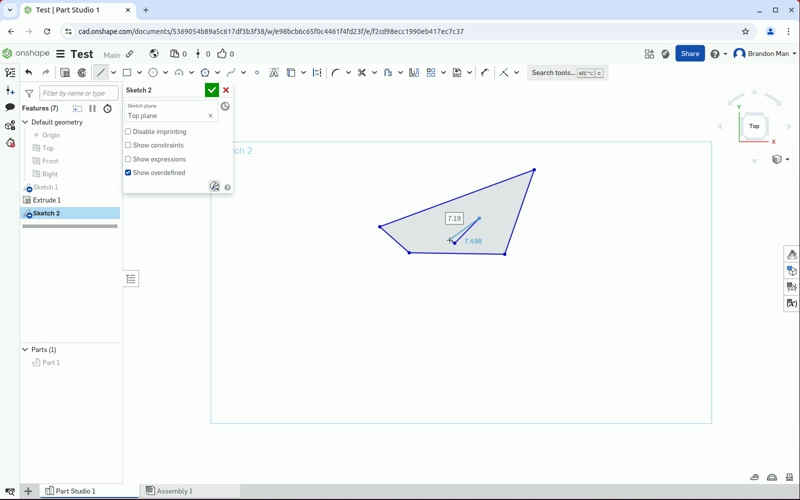
key_up(shift)
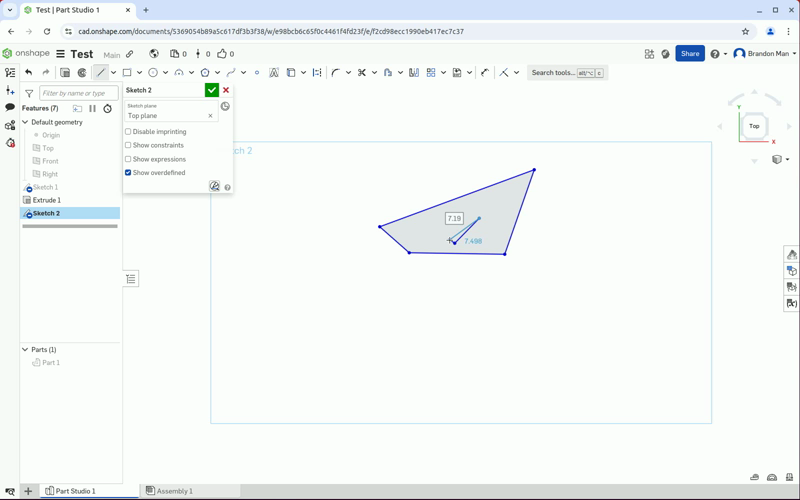
click(449, 239)
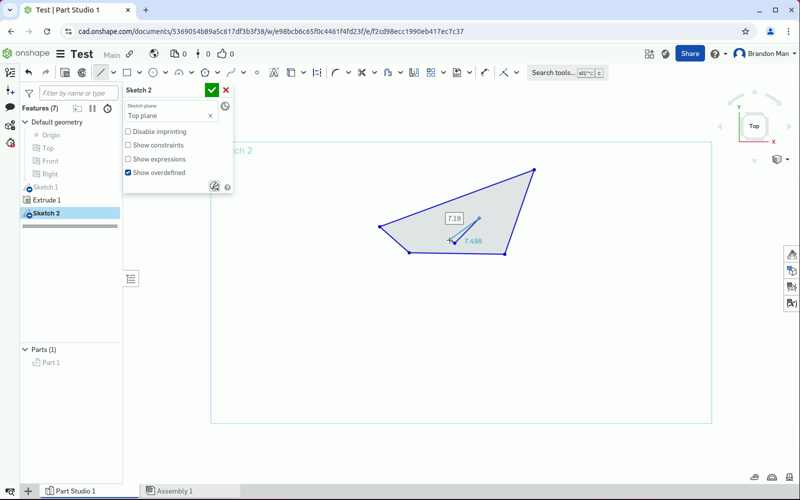
key(esc)
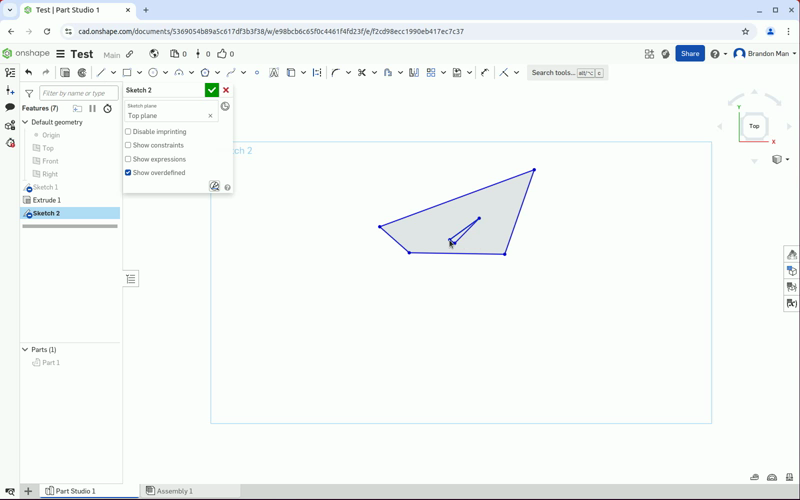
mouse_move(509, 210)
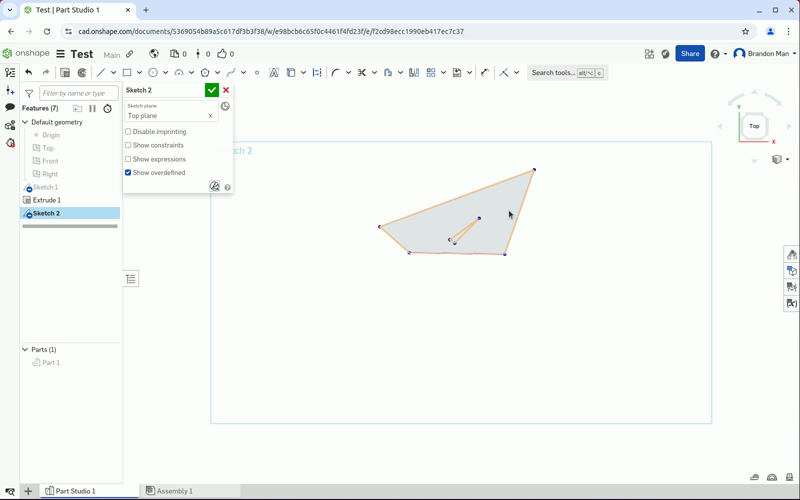
click(509, 210)
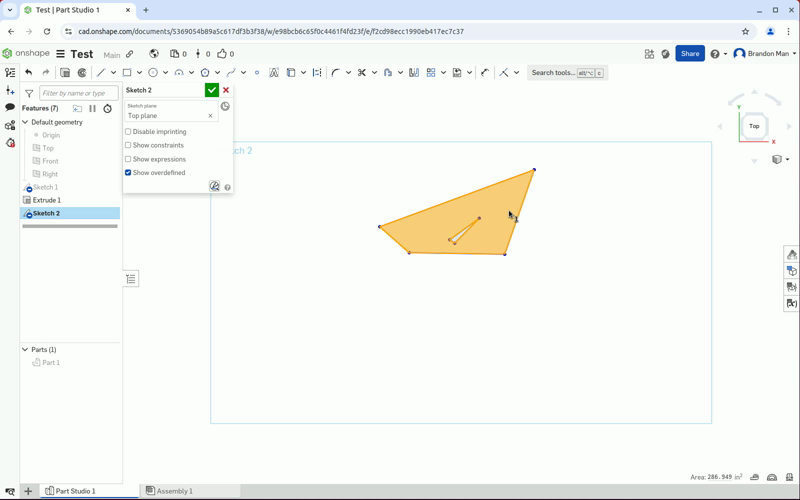
mouse_move(73, 352)
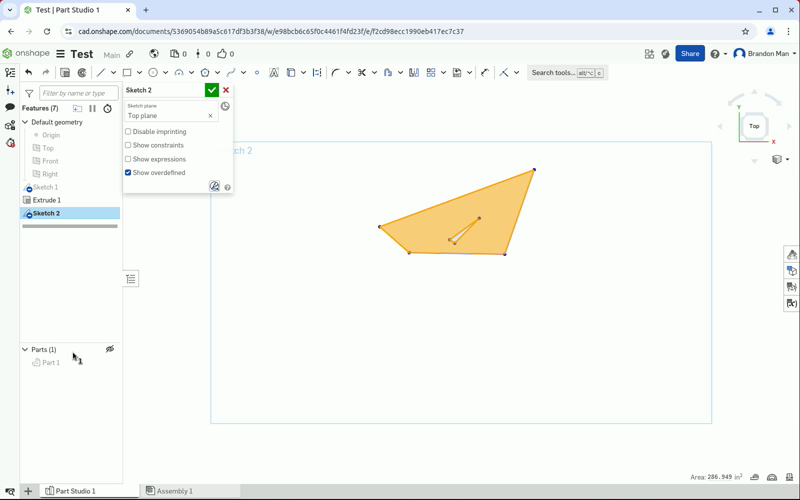
key(shift+y)
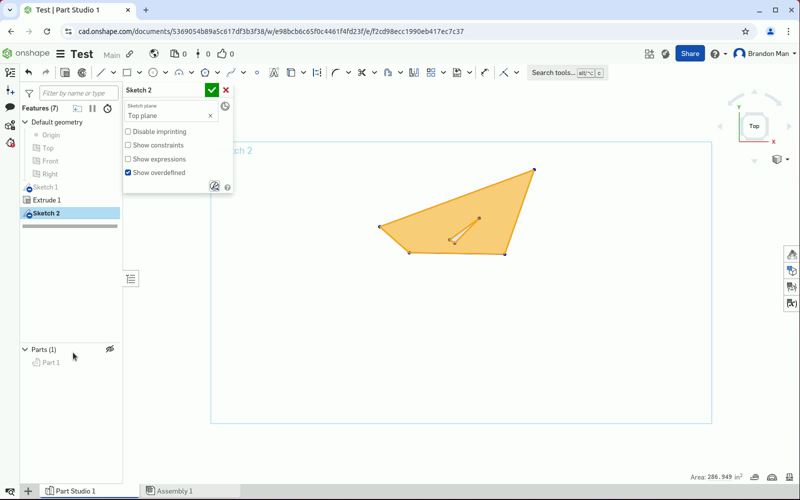
key(shift+e)
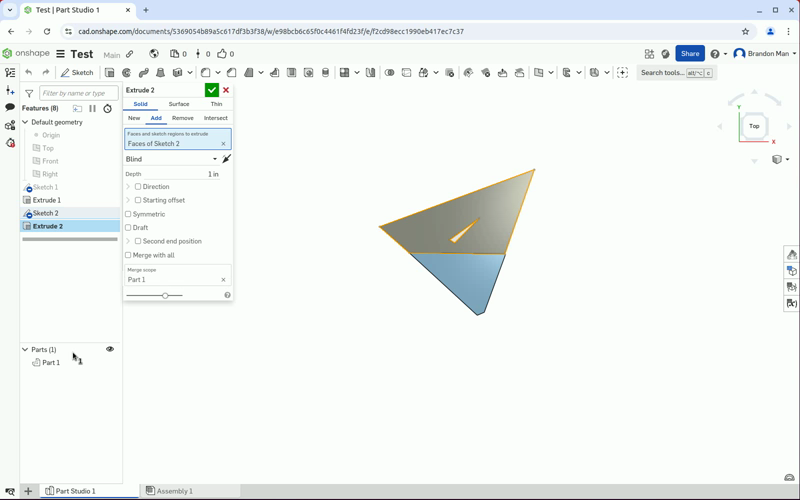
mouse_move(143, 106)
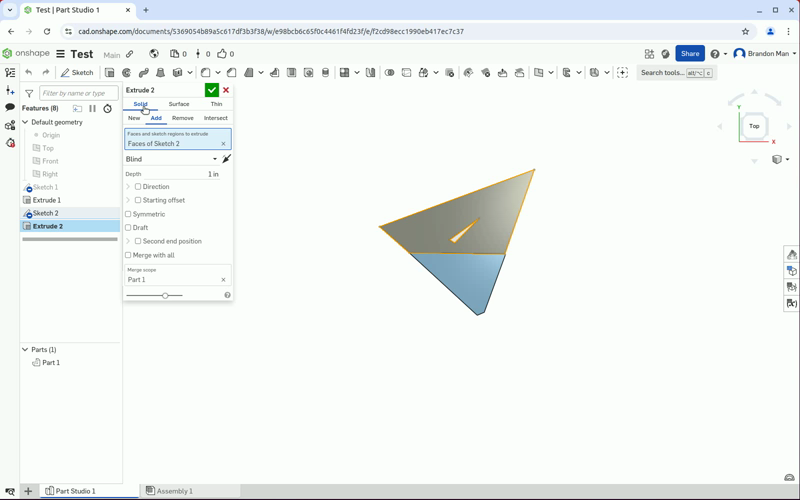
click(143, 106)
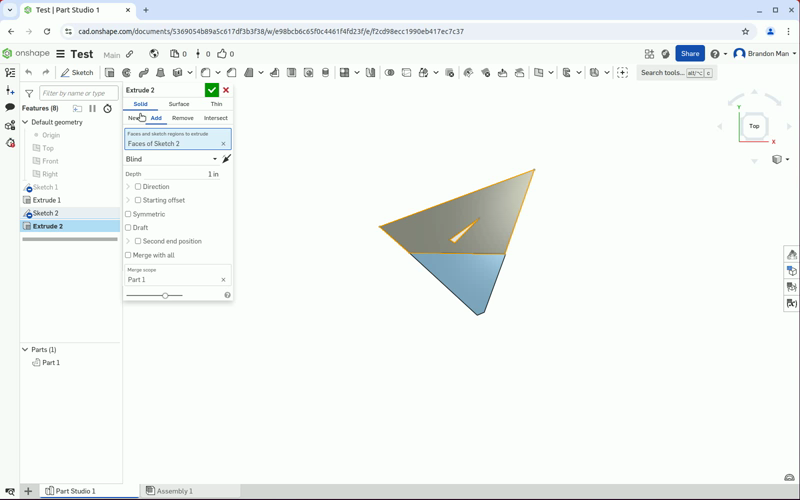
mouse_move(137, 120)
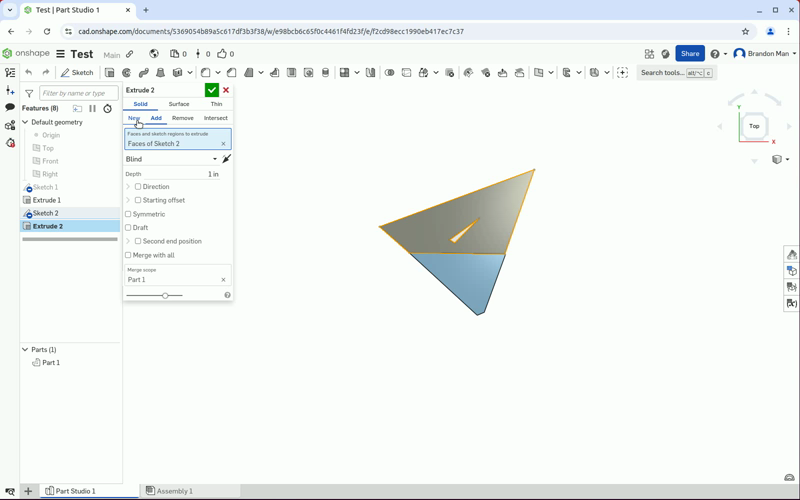
click(137, 120)
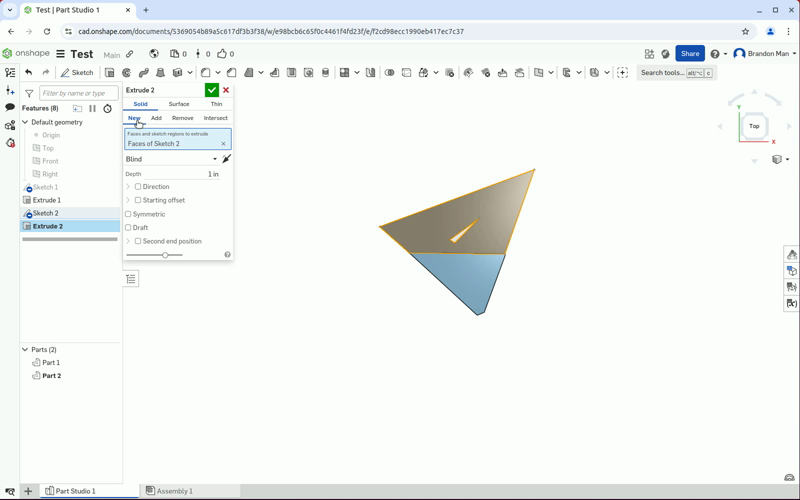
key(tab, 4)
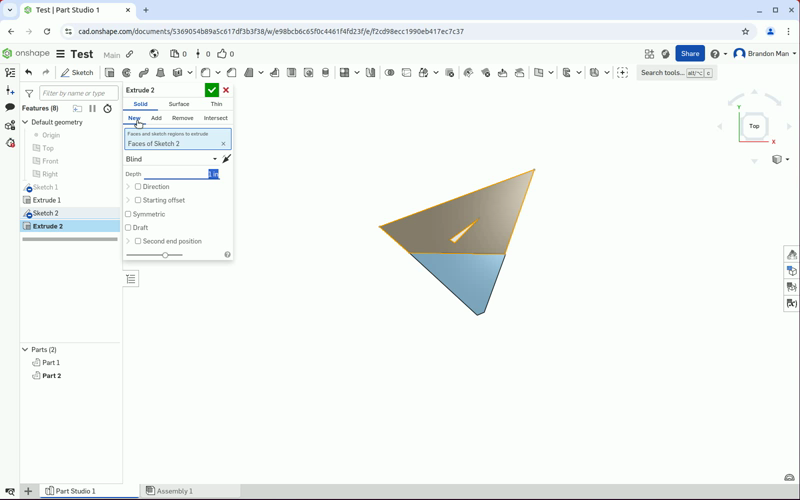
text(5.296)
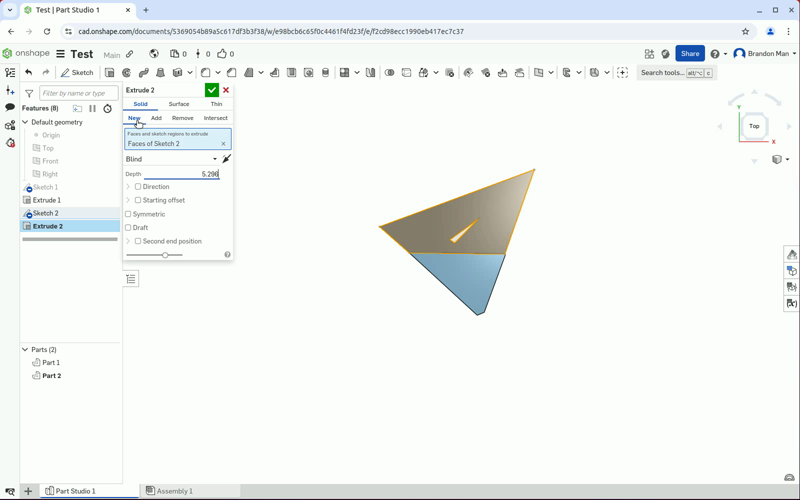
key(enter)
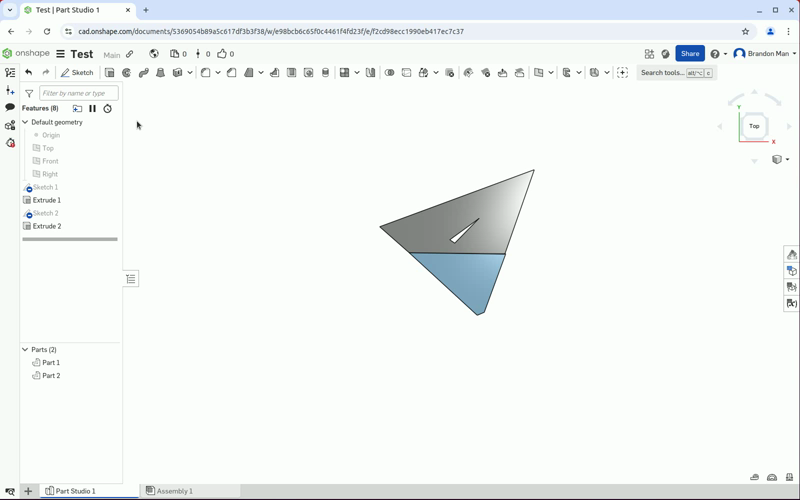
key(shift+h)
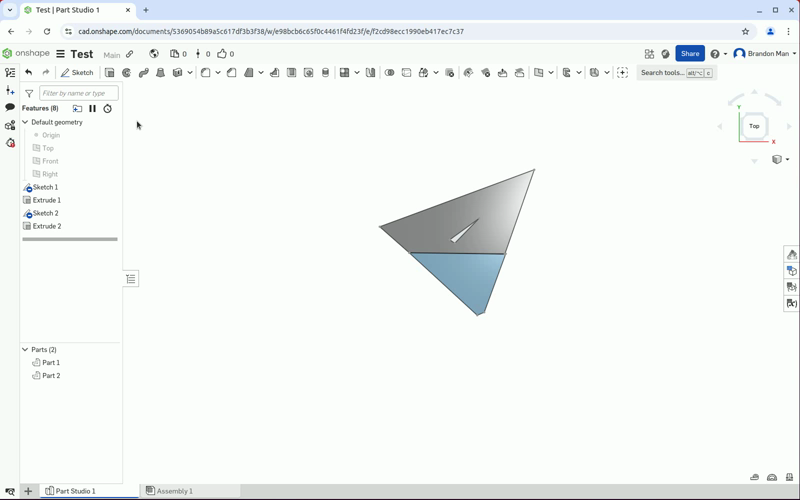
key(shift+h)
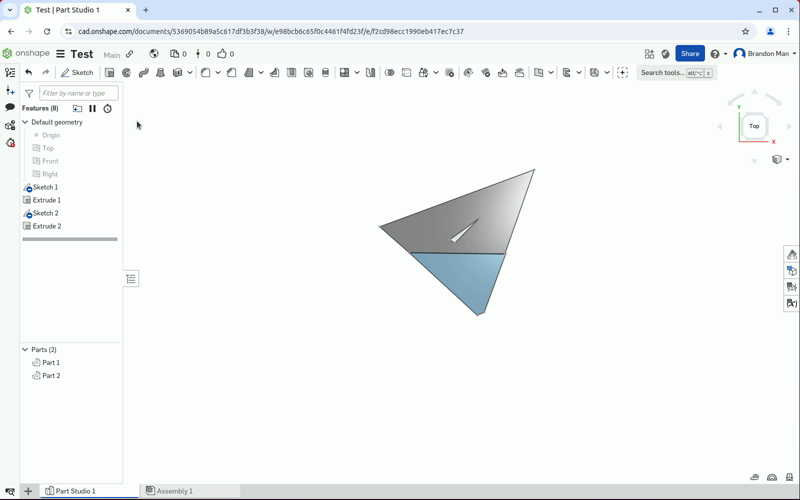
key(shift+7)
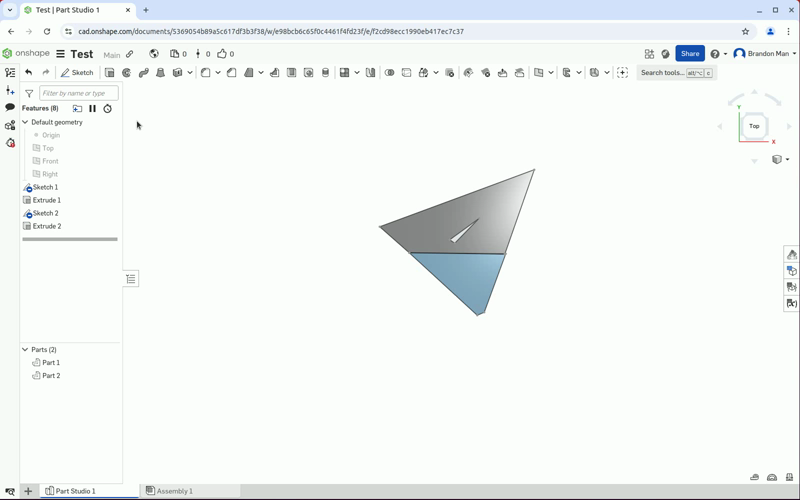
key(up, 3)
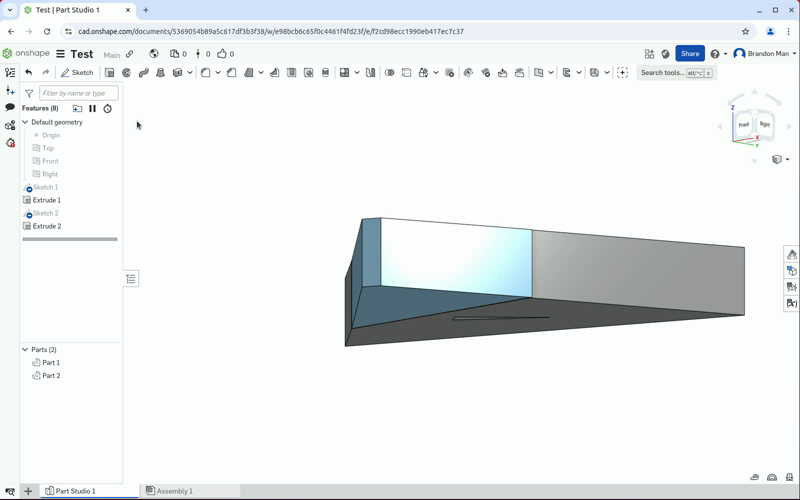
key(left, 3)
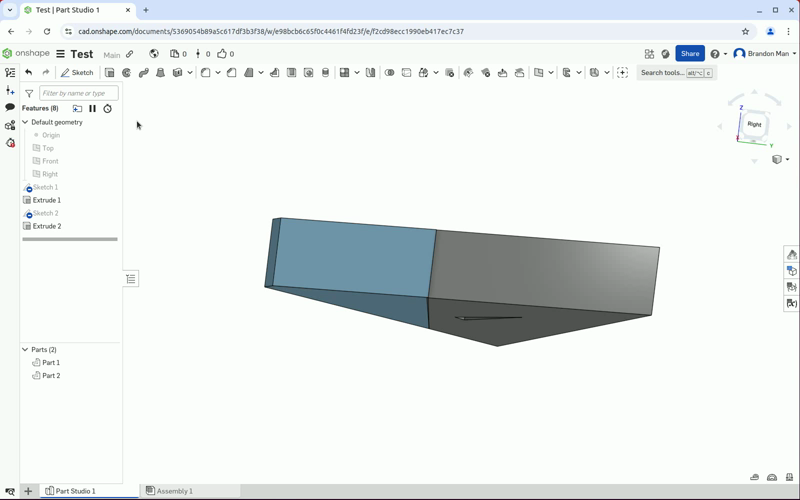
key(right, 3)
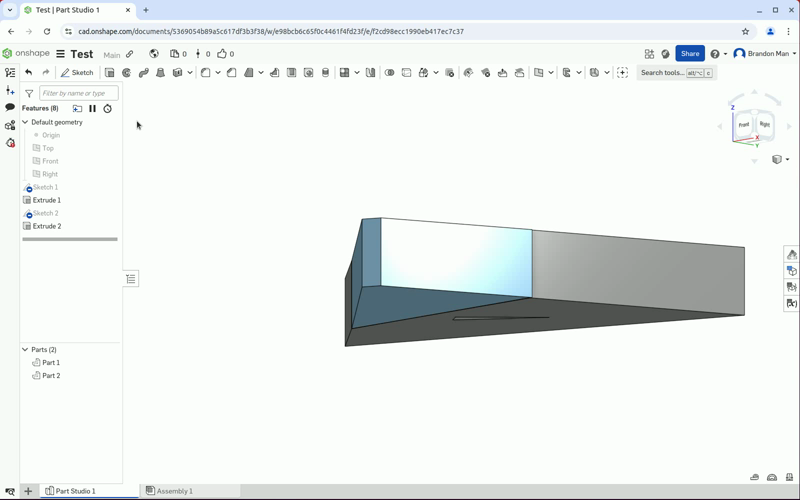
key(down, 3)
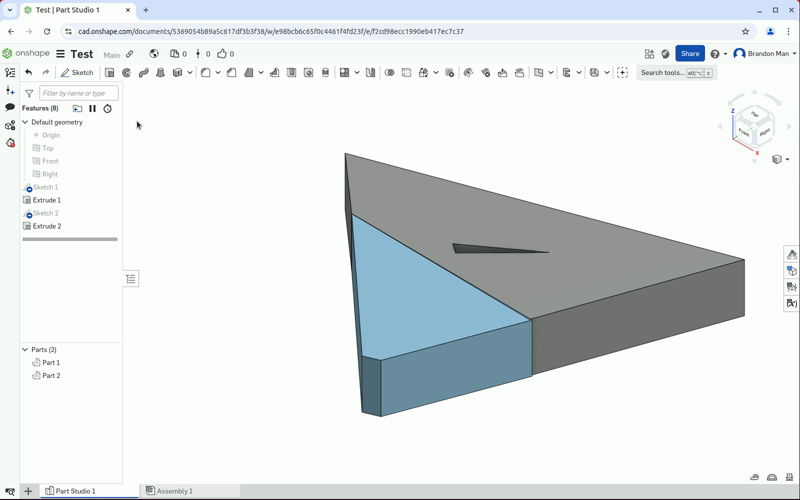
mouse_move(73, 189)
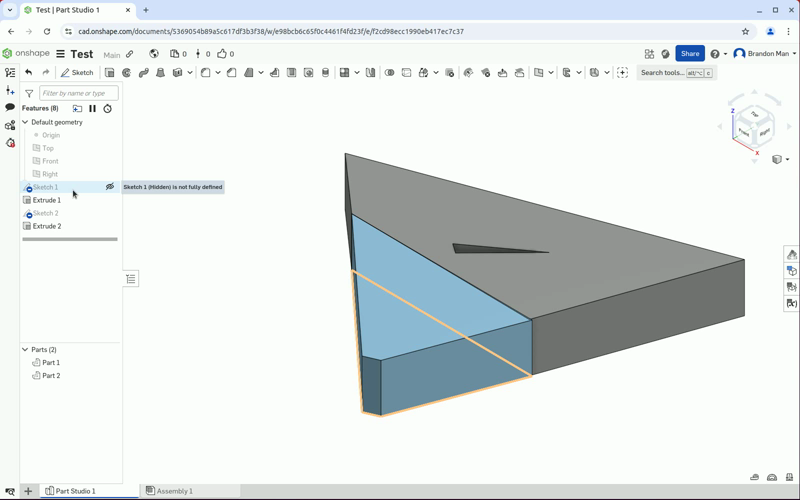
click(73, 189)